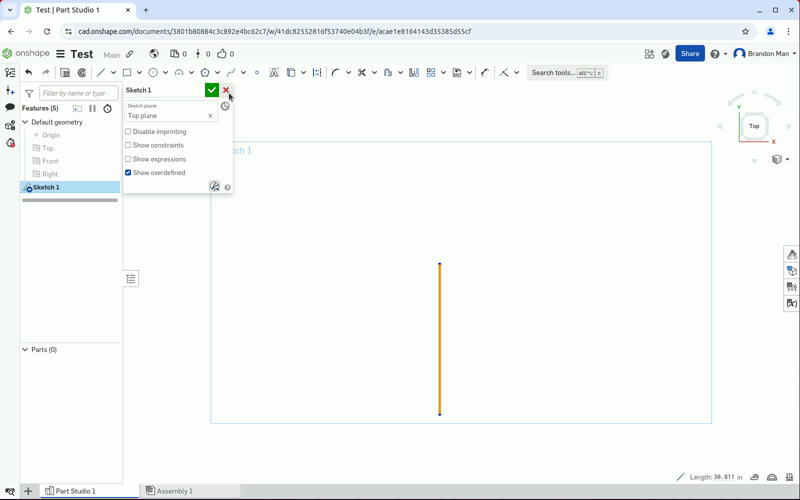
key(shift+h)
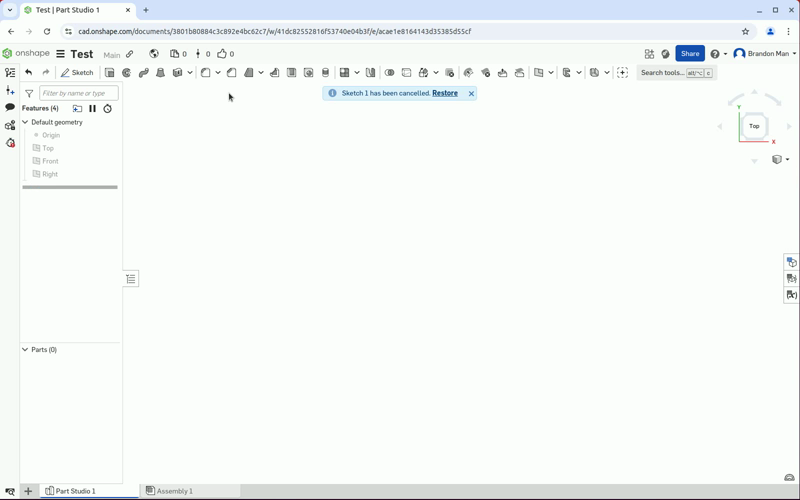
mouse_move(73, 352)
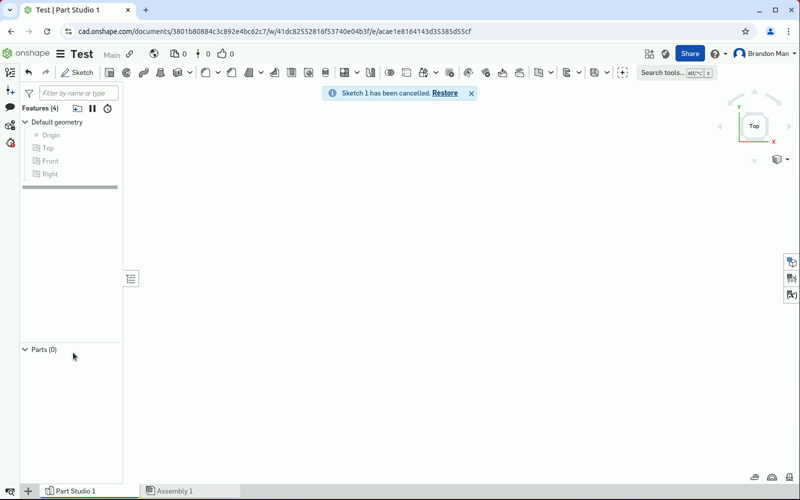
key(y)
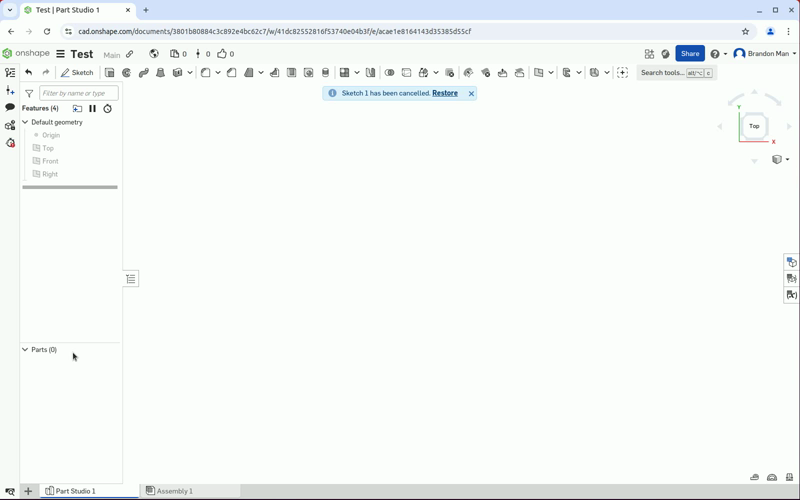
key(shift+p)
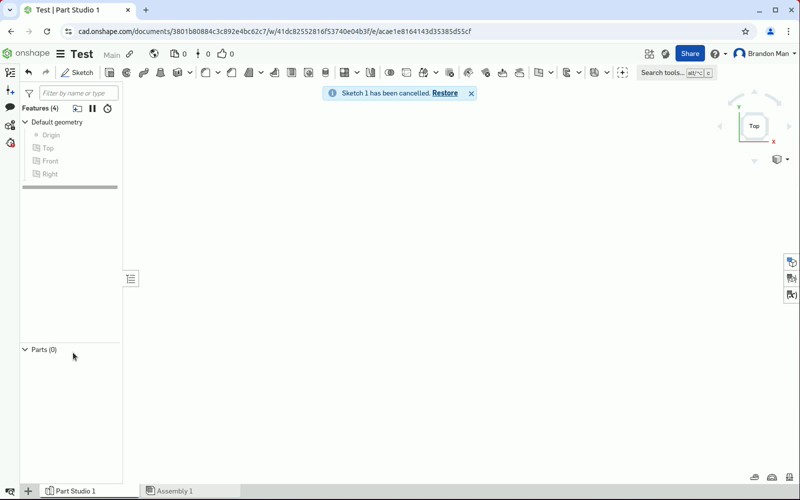
key(space)
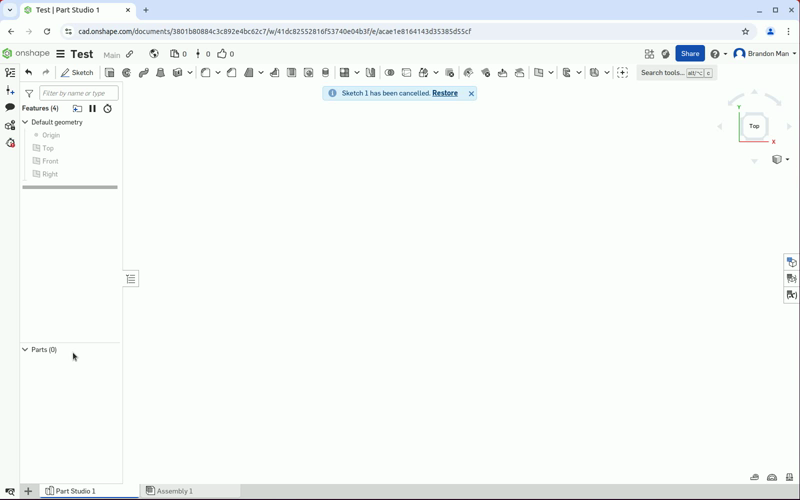
key_down(shift)
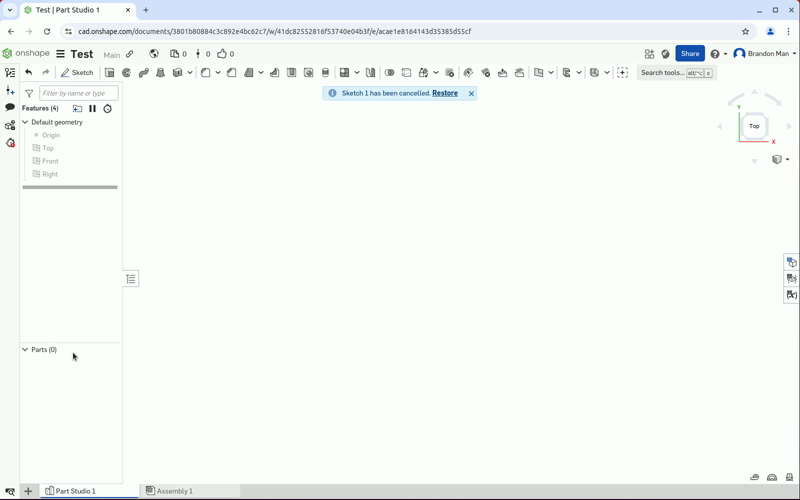
key(up)
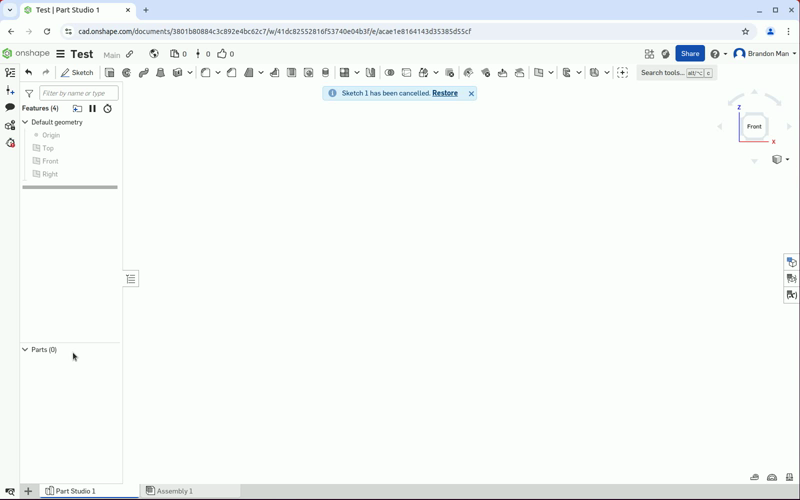
key_up(shift)
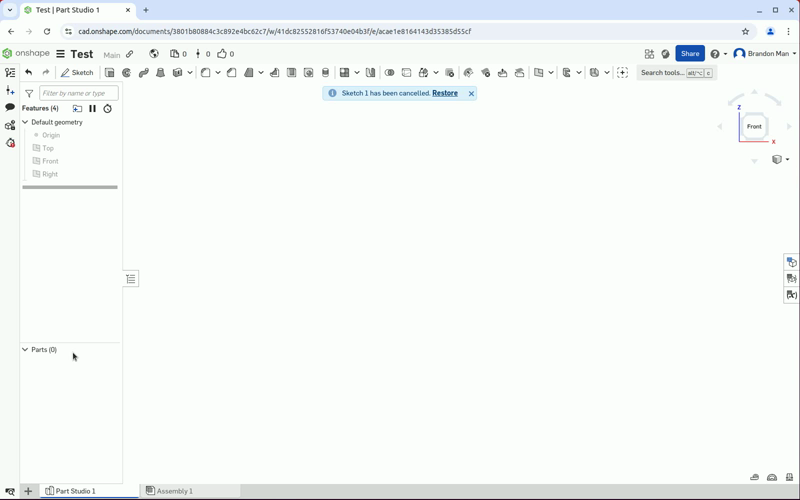
mouse_move(73, 352)
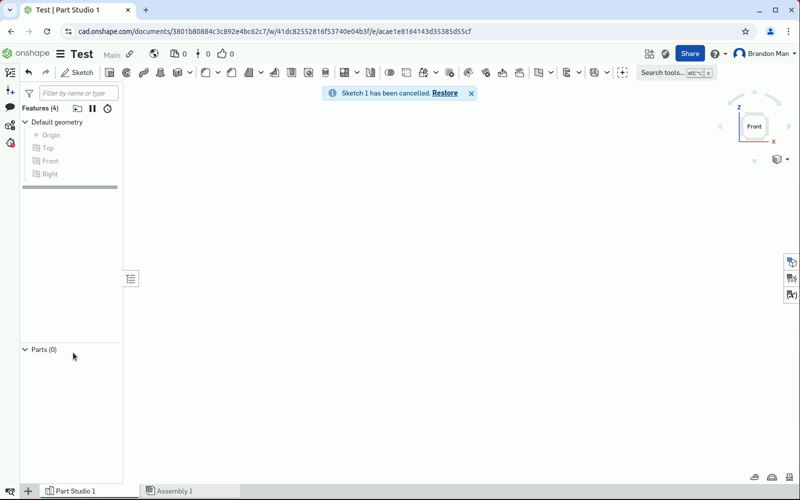
key(shift+y)
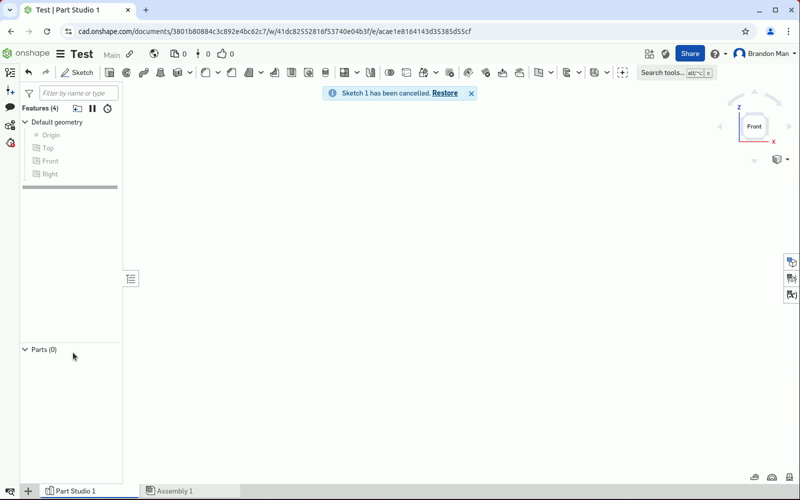
key(shift+s)
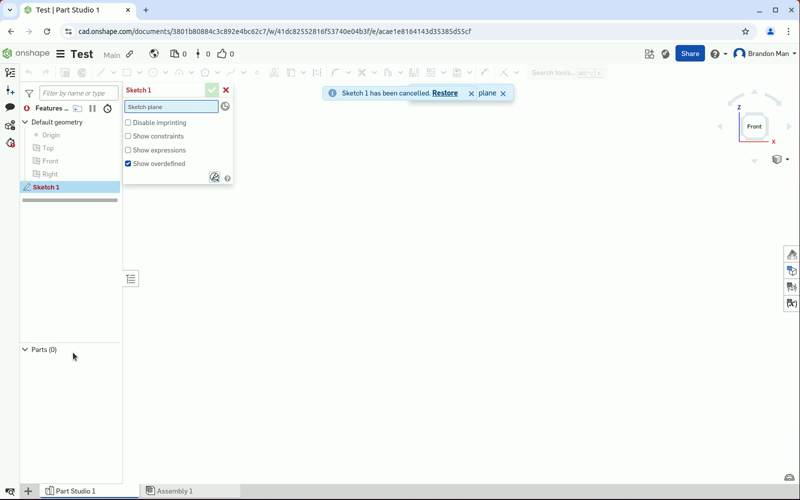
mouse_move(73, 163)
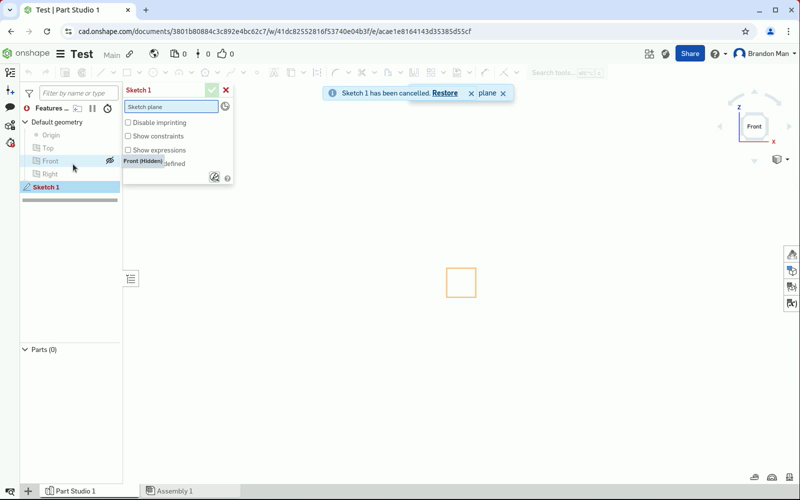
click(73, 163)
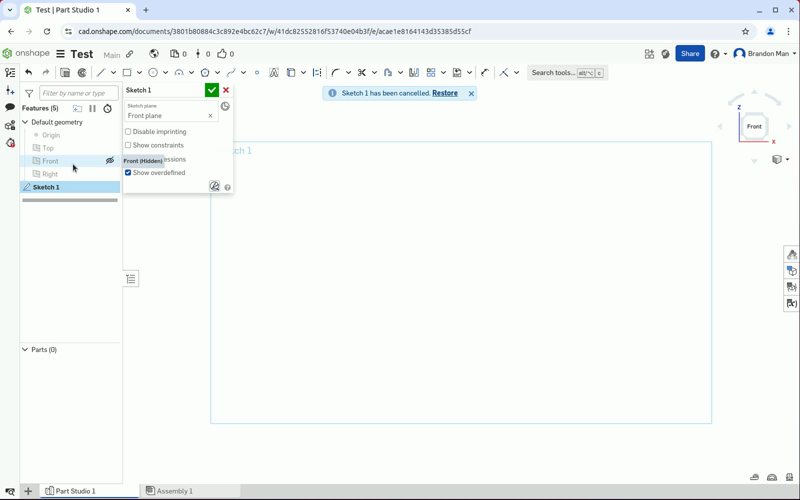
mouse_move(73, 352)
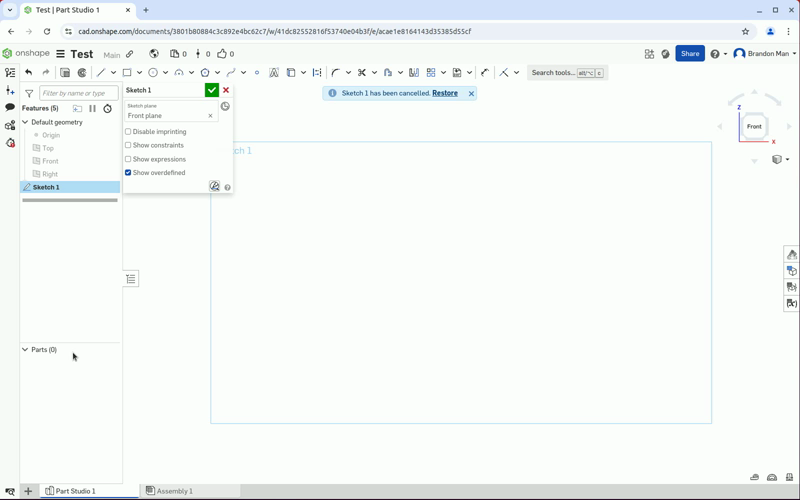
key(y)
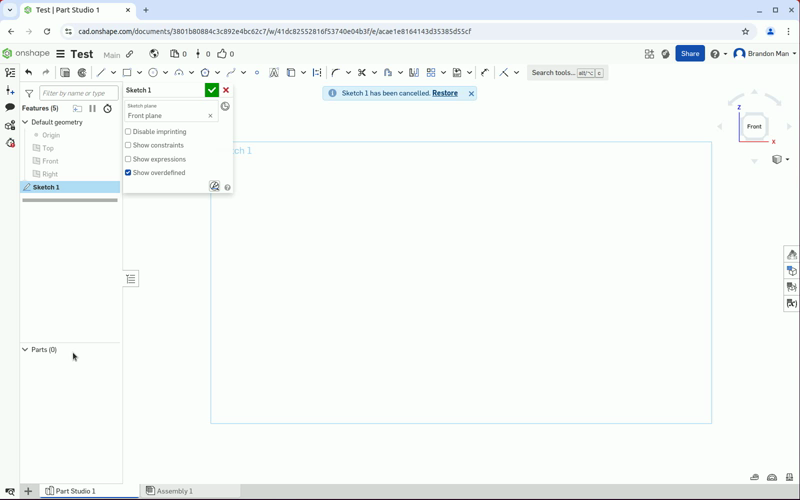
key(l)
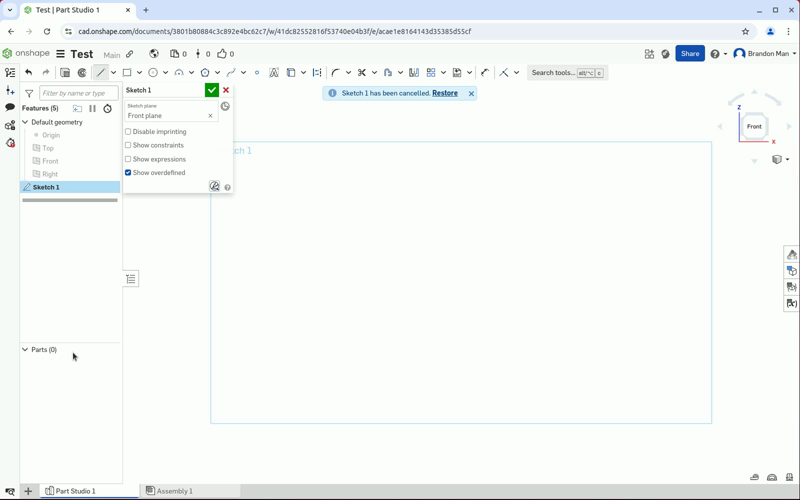
key_down(shift)
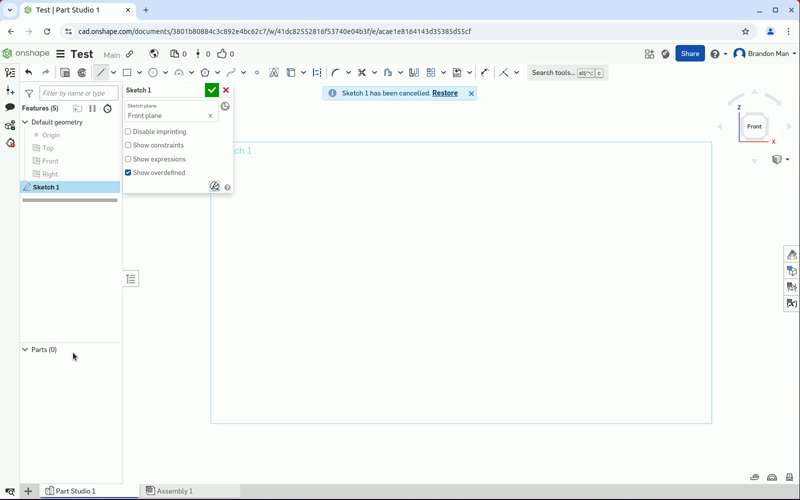
mouse_move(365, 309)
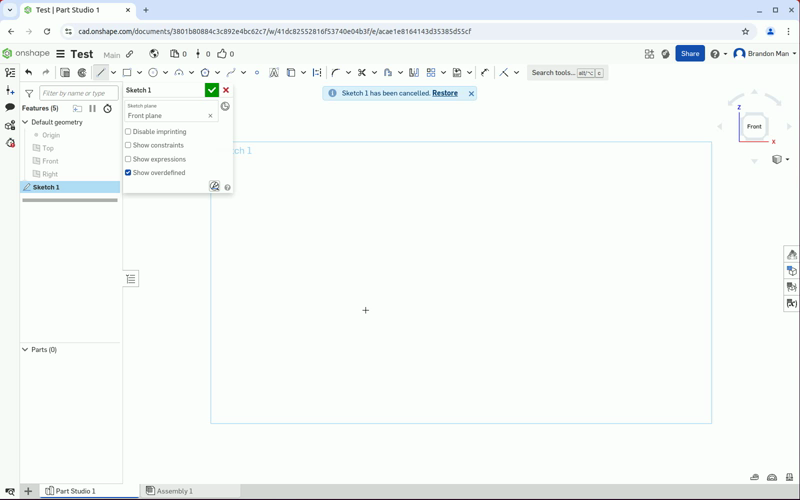
click(365, 309)
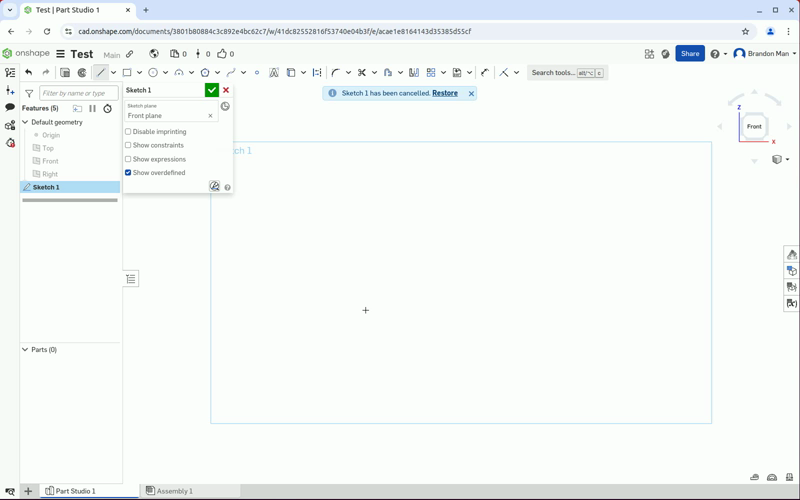
key_up(shift)
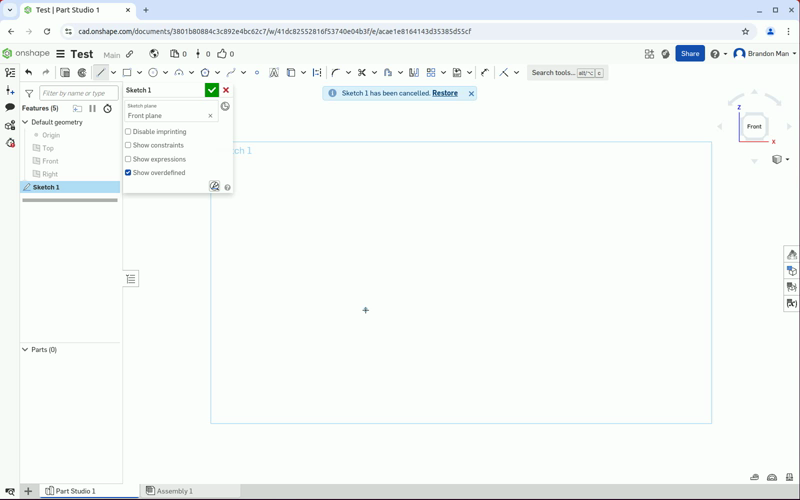
key_down(shift)
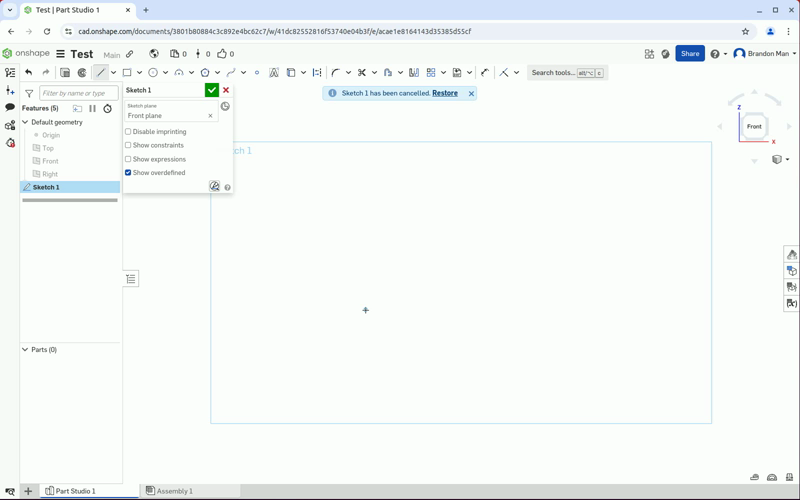
mouse_move(460, 309)
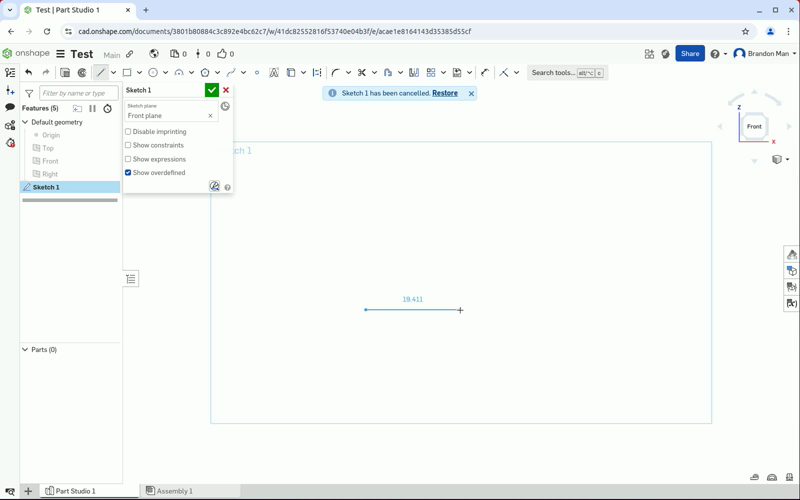
click(460, 309)
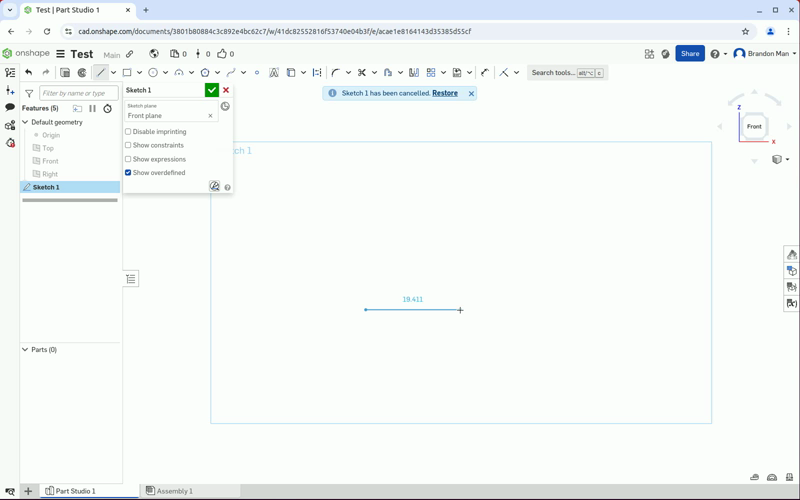
key_up(shift)
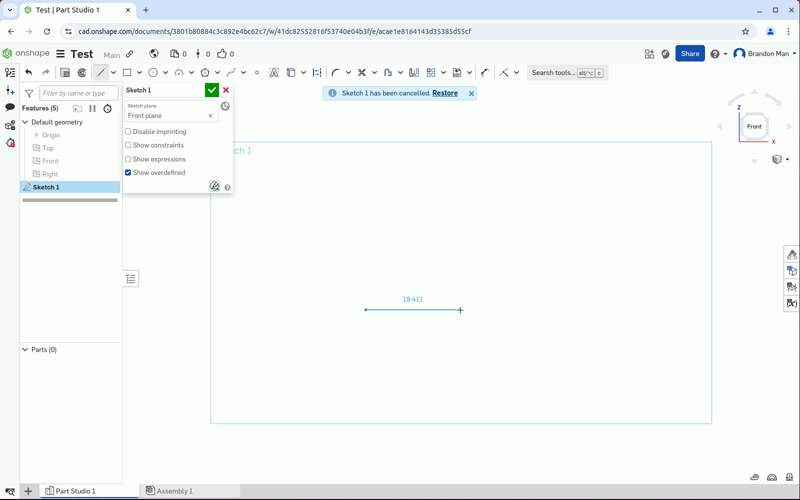
key_down(shift)
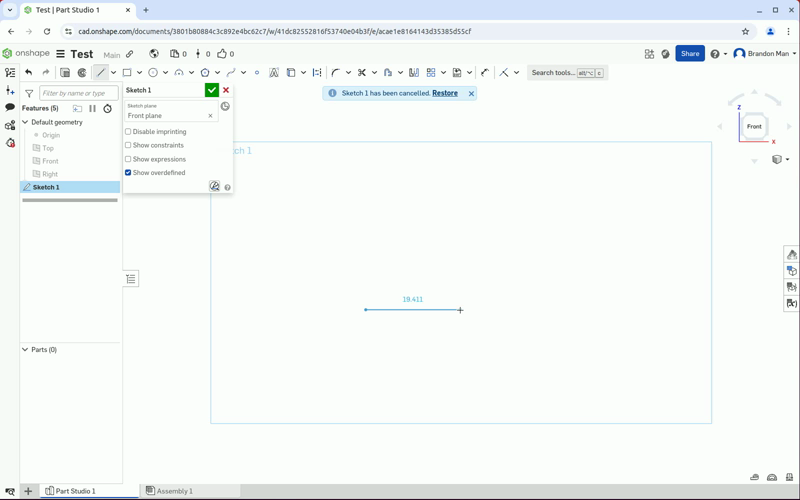
mouse_move(460, 210)
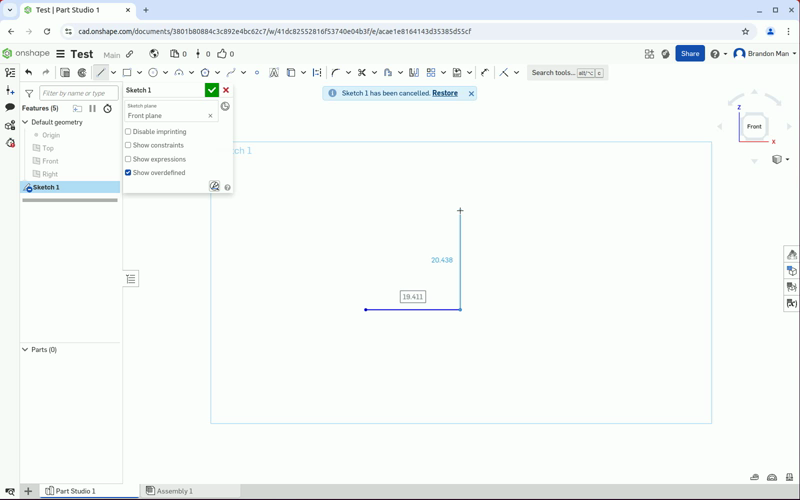
click(460, 210)
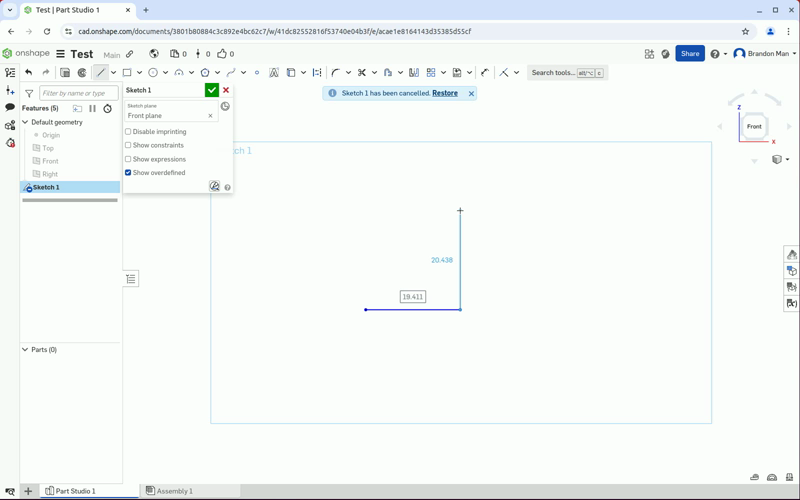
key_up(shift)
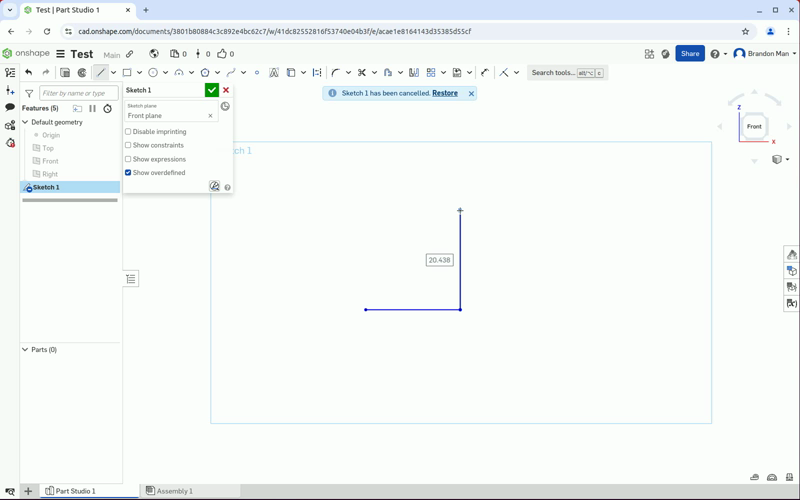
key_down(shift)
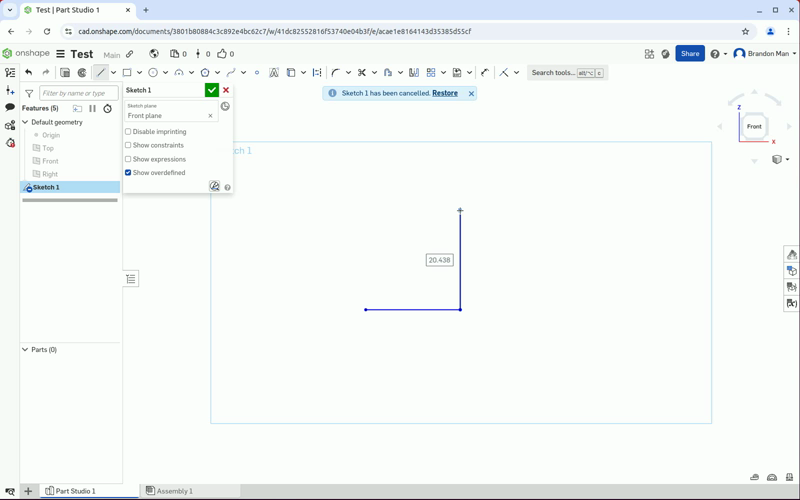
mouse_move(490, 210)
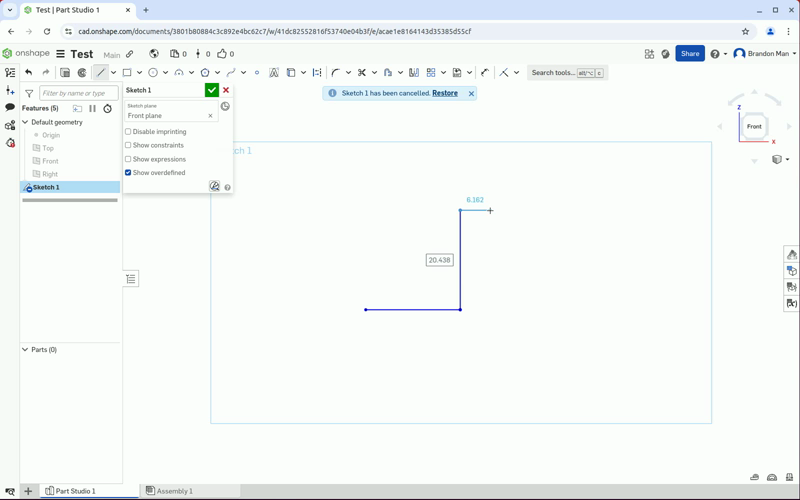
mouse_move(437, 210)
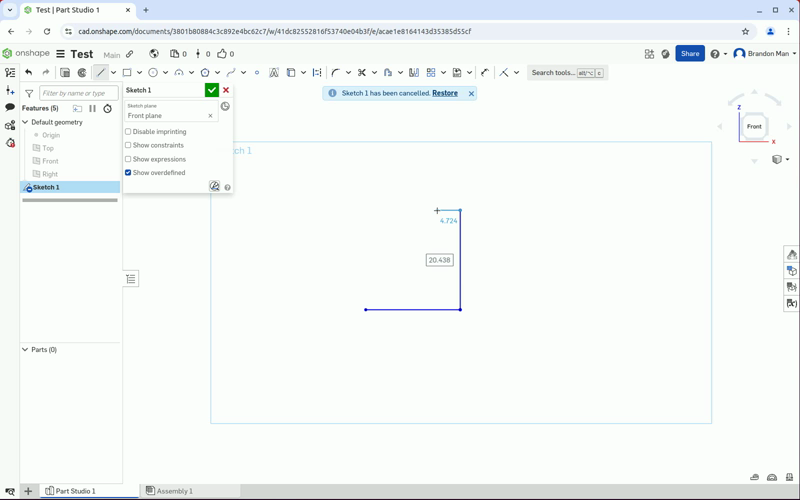
click(437, 210)
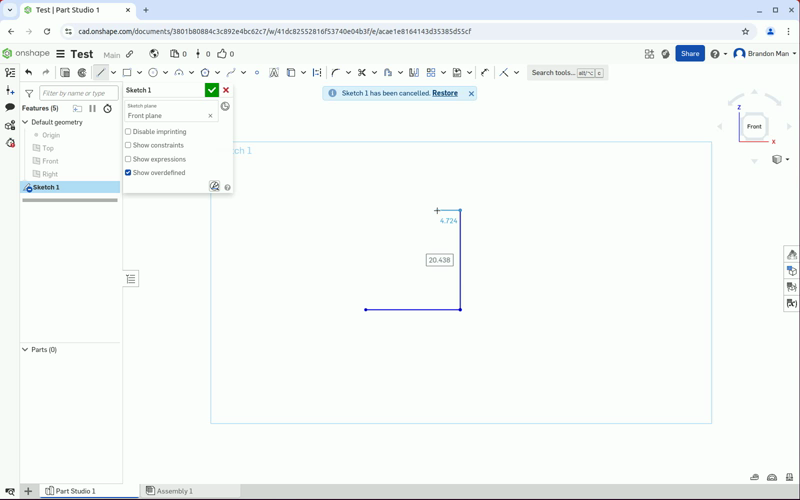
key_up(shift)
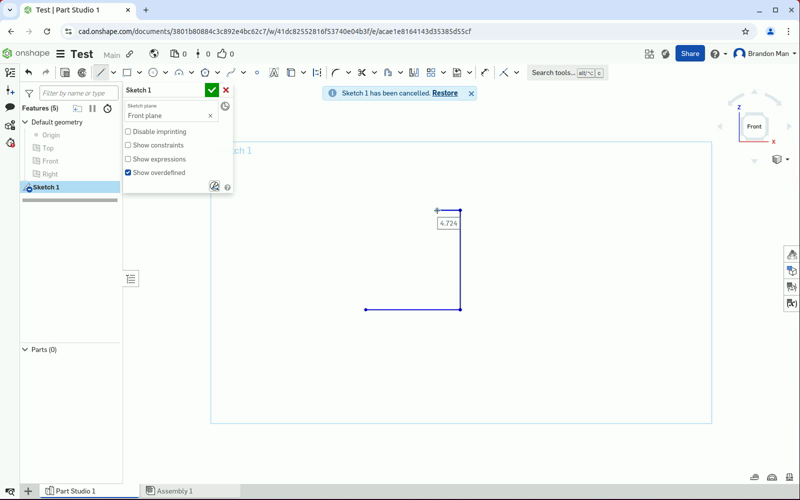
key_down(shift)
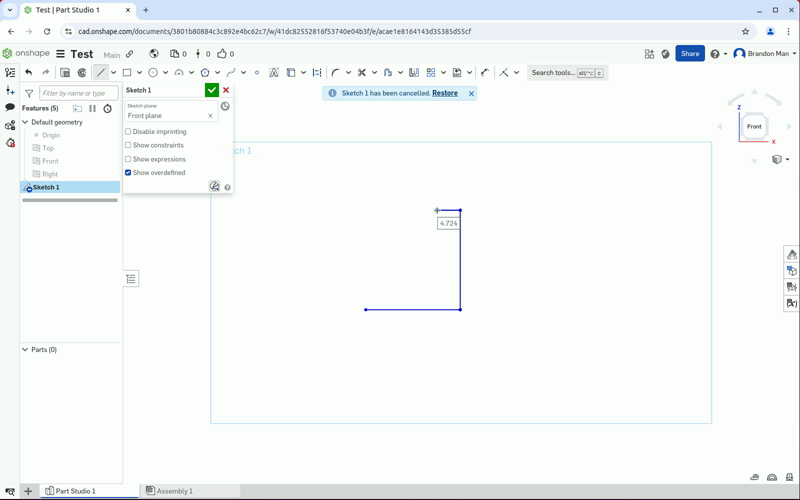
mouse_move(437, 282)
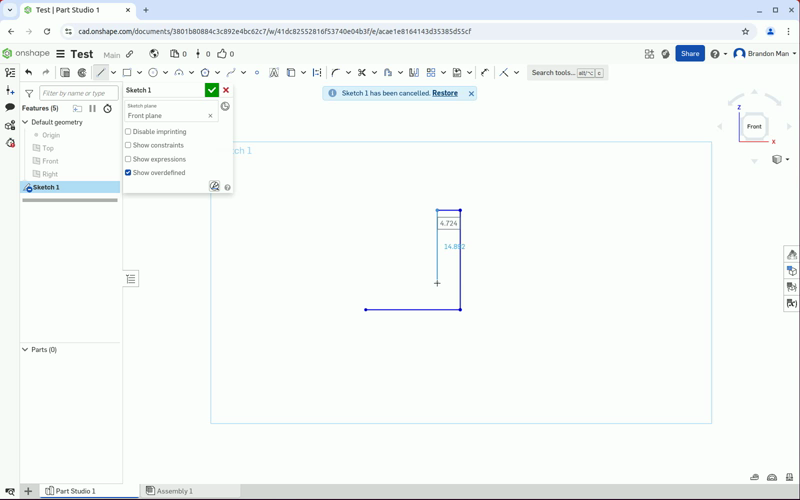
click(437, 282)
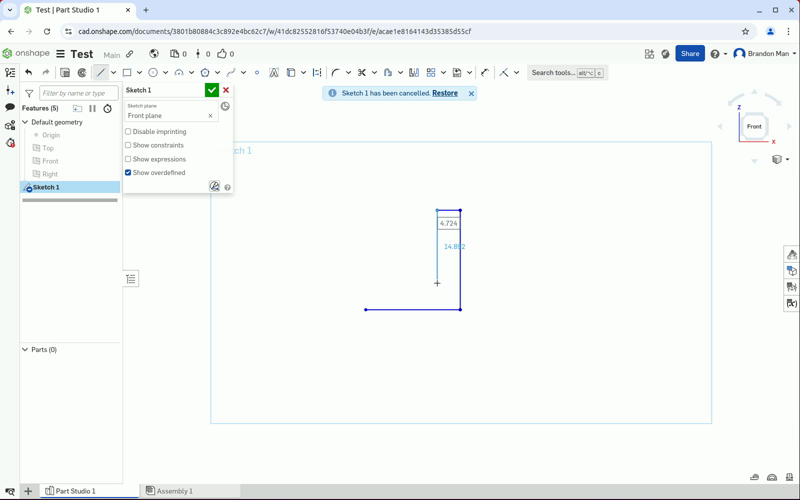
key_up(shift)
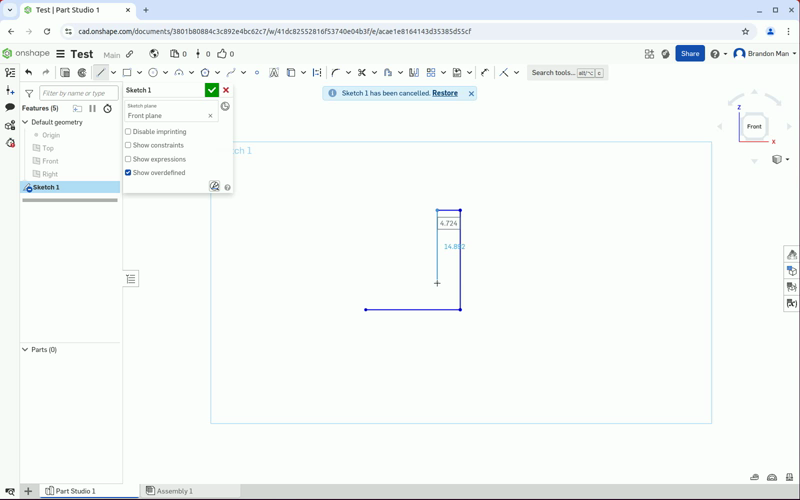
key(esc)
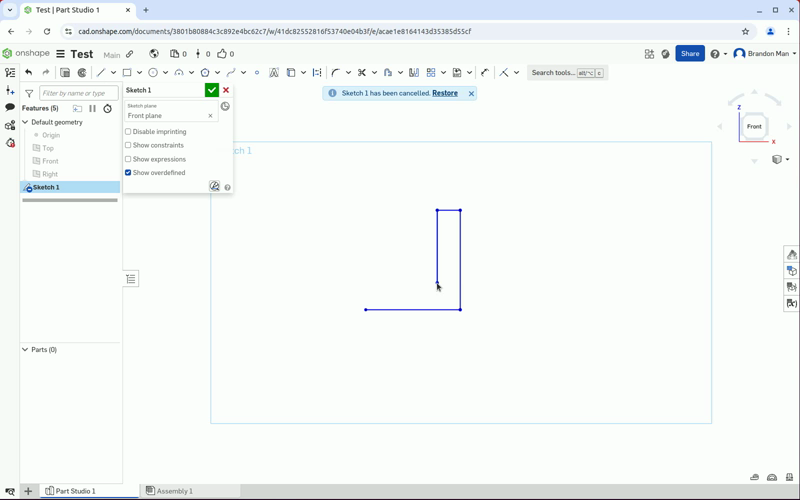
key(a)
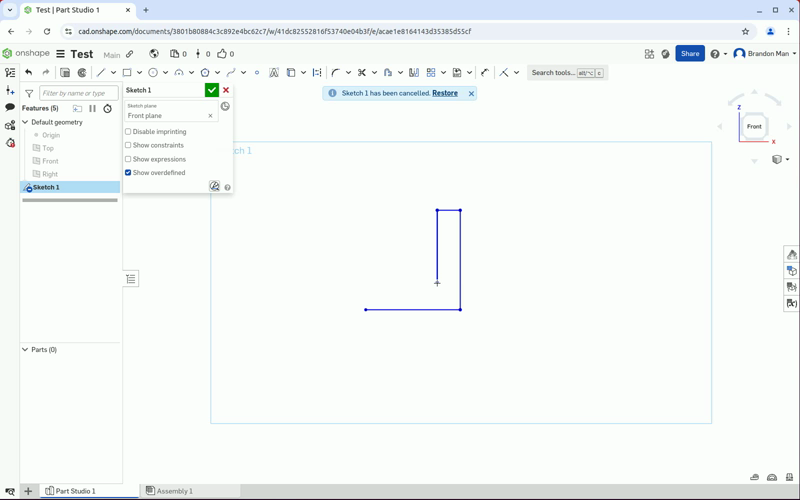
mouse_move(437, 282)
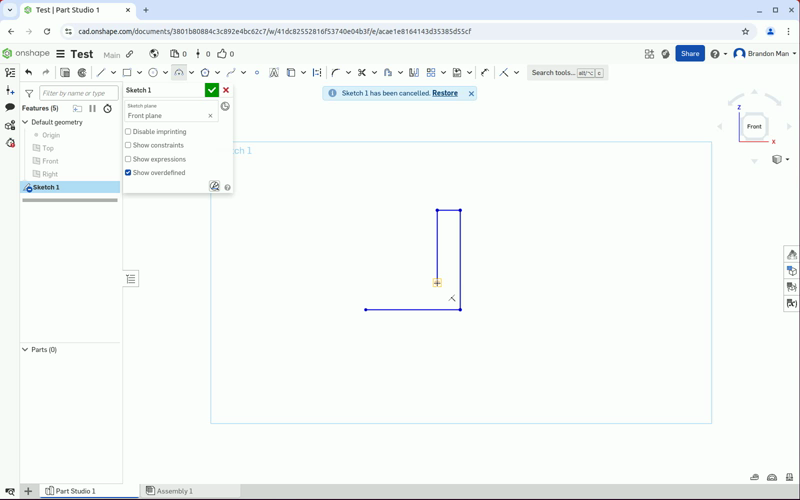
click(437, 282)
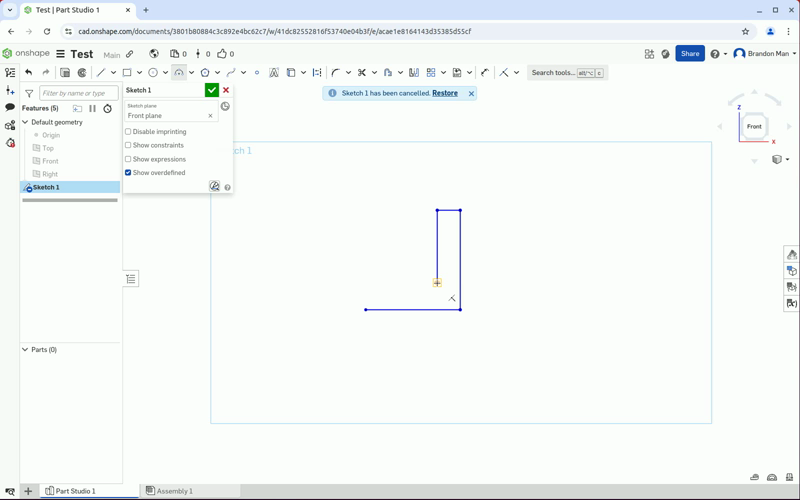
key_down(shift)
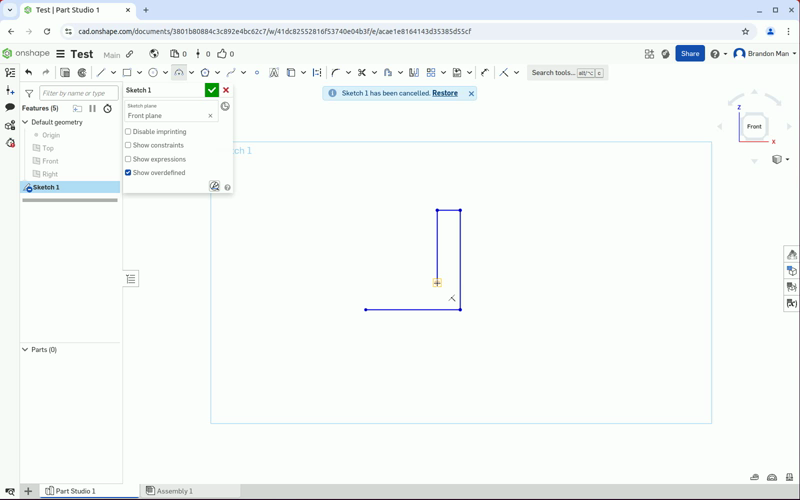
mouse_move(389, 282)
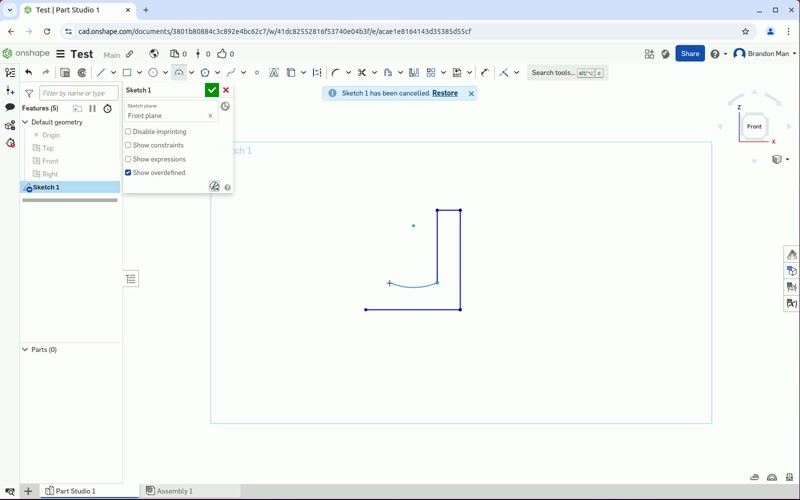
click(389, 282)
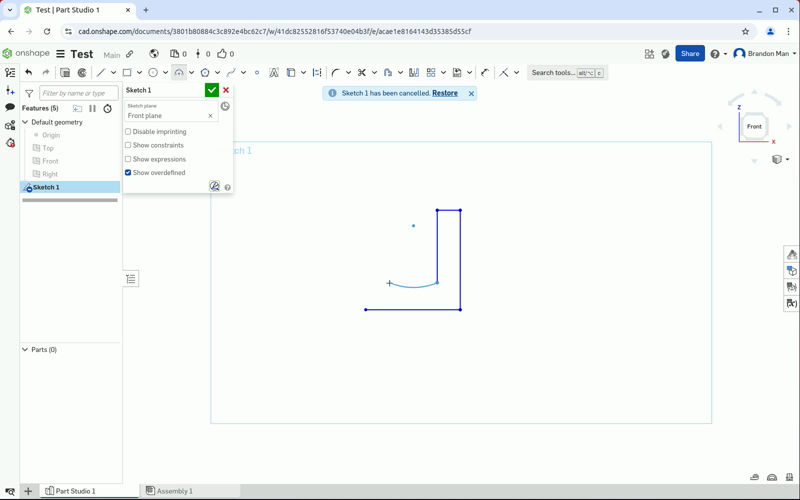
mouse_move(413, 300)
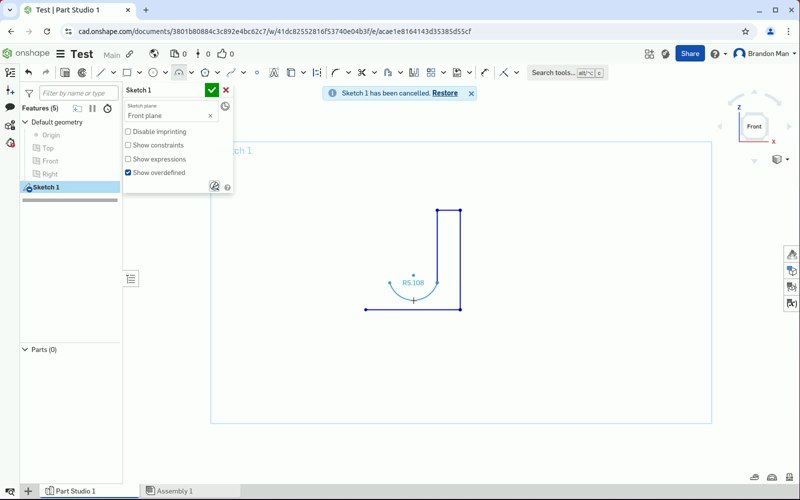
click(413, 300)
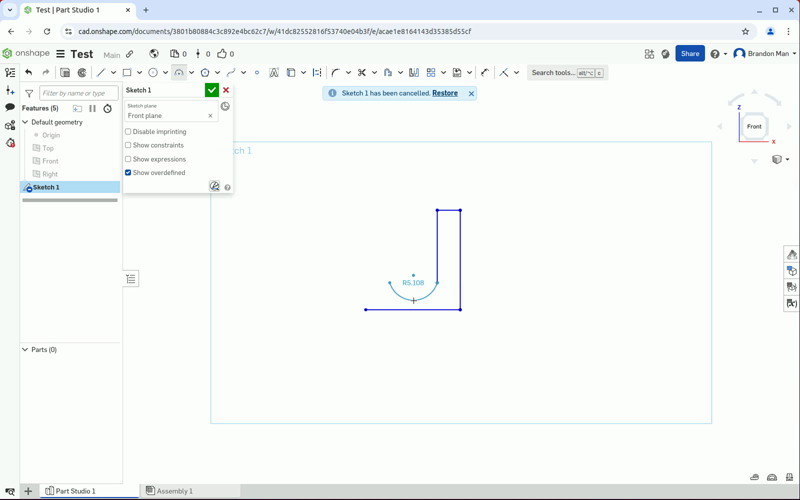
key_up(shift)
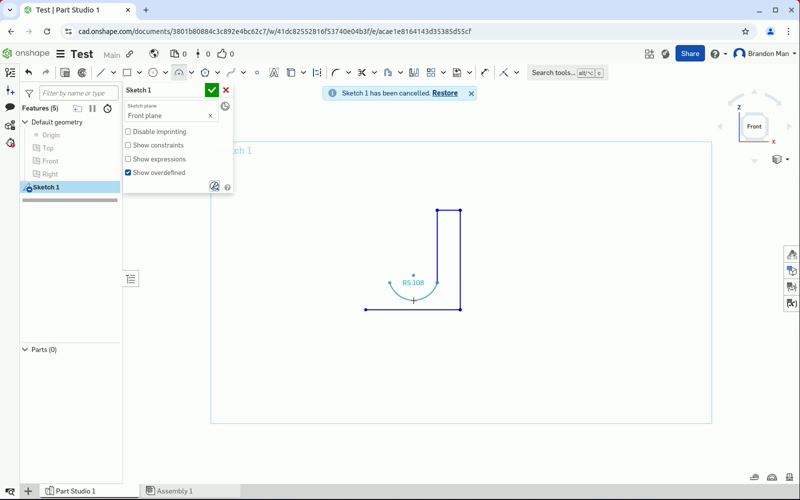
key(esc)
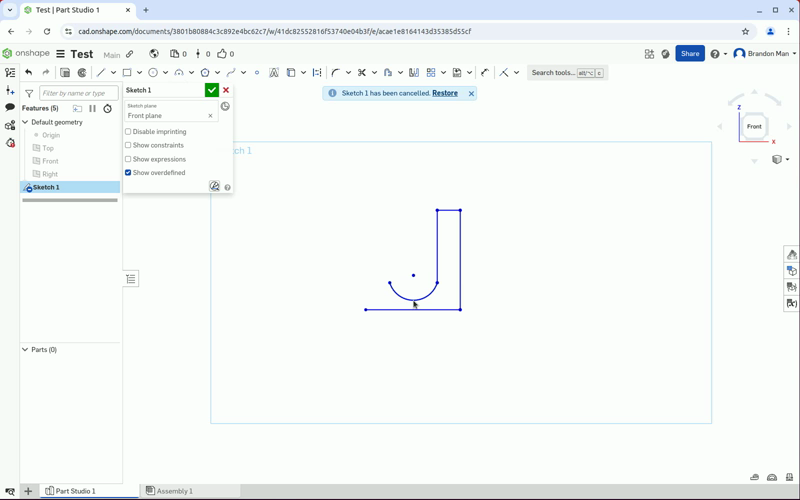
key(l)
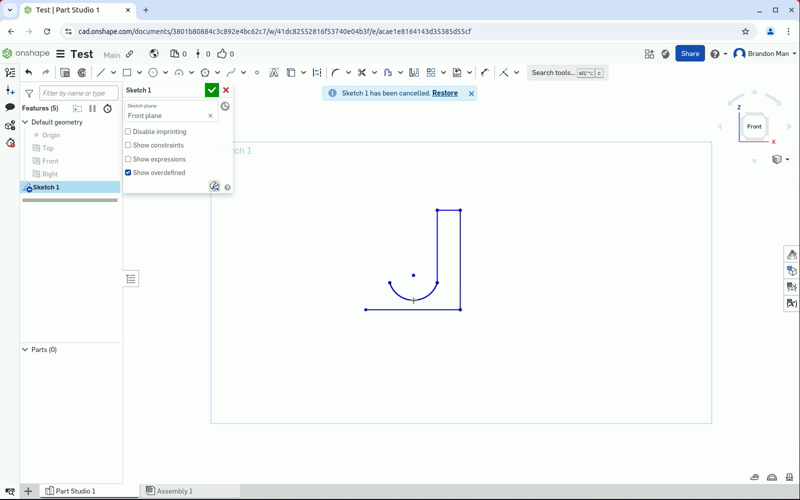
mouse_move(389, 282)
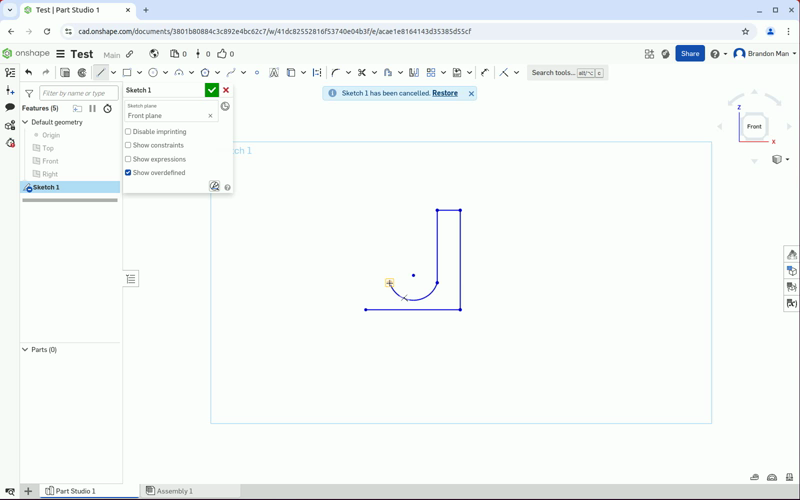
click(389, 282)
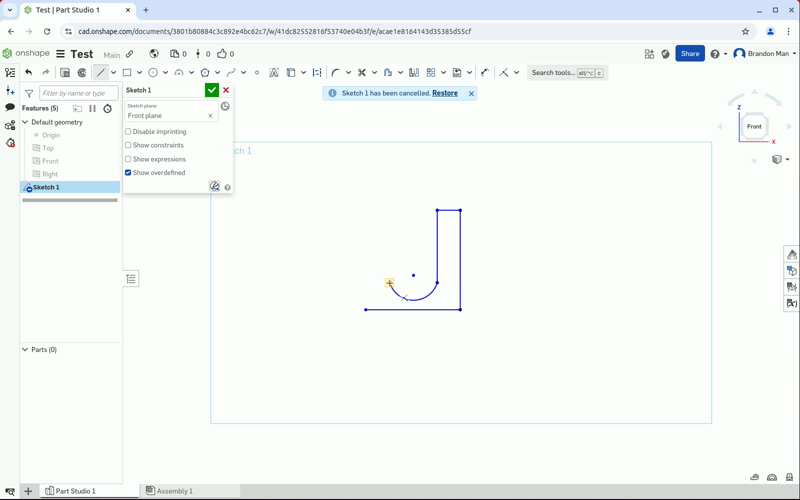
key_down(shift)
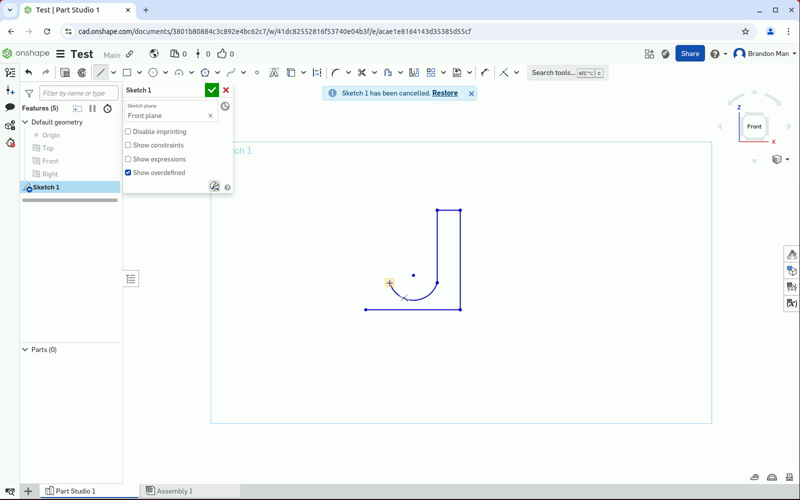
mouse_move(389, 210)
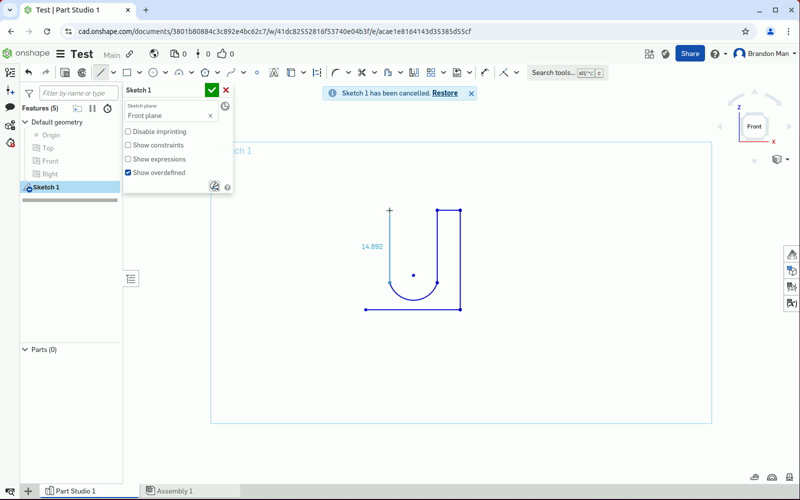
click(389, 210)
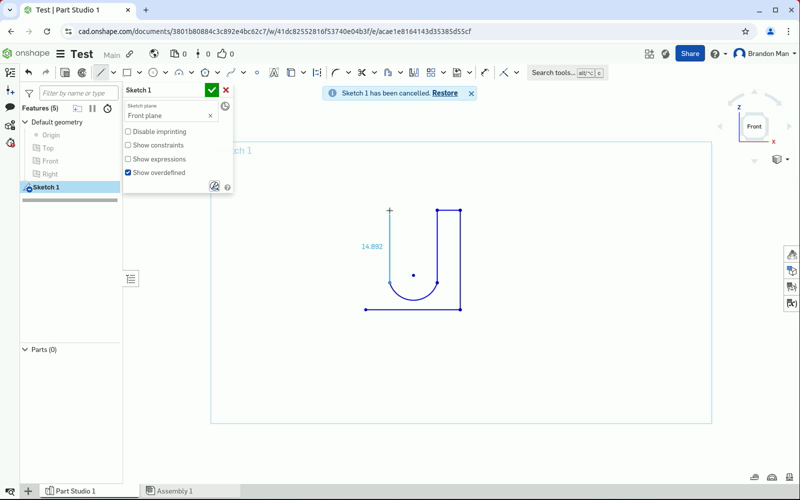
key_up(shift)
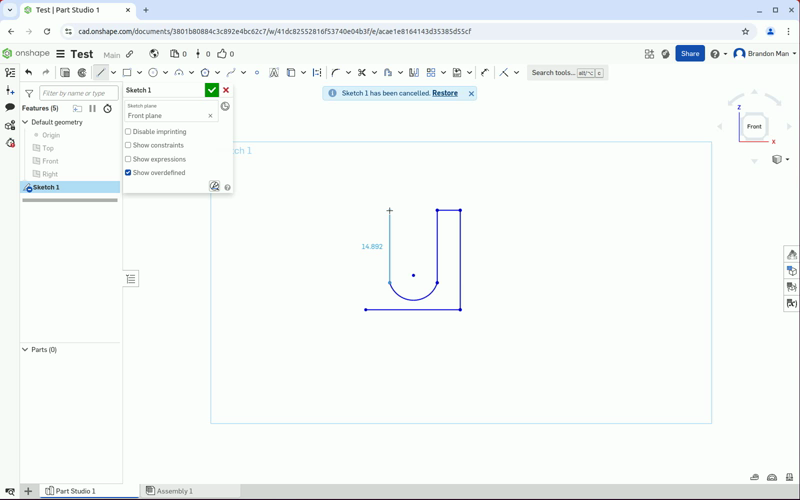
key_down(shift)
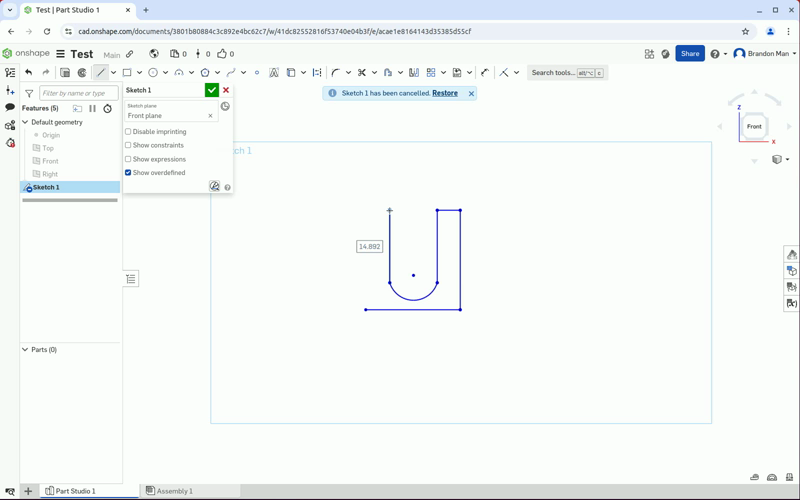
mouse_move(420, 210)
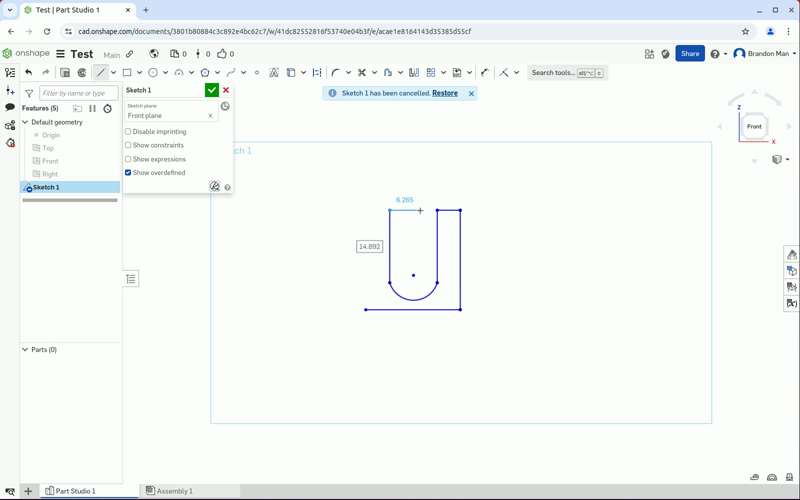
mouse_move(365, 210)
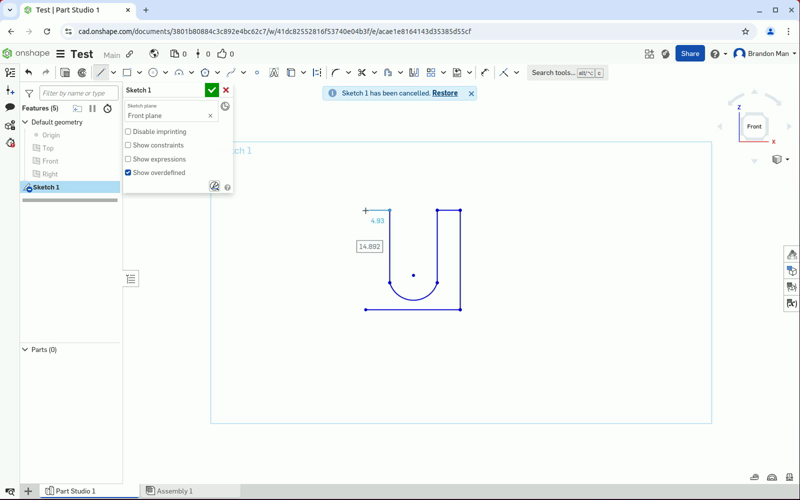
click(365, 210)
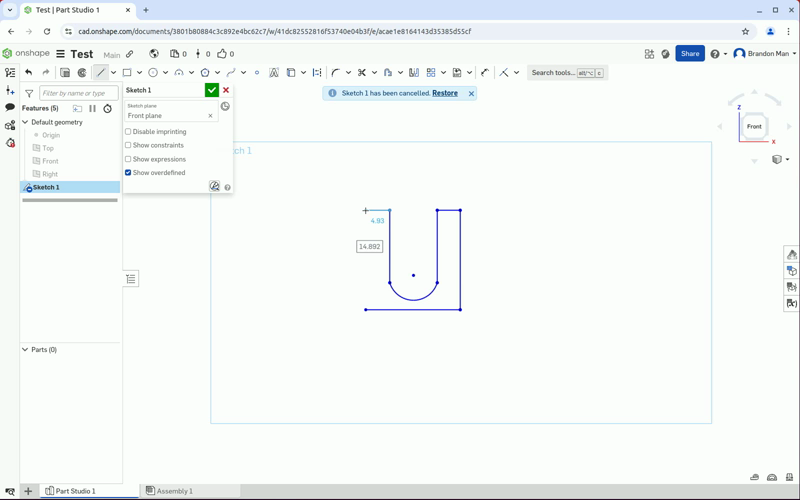
key_up(shift)
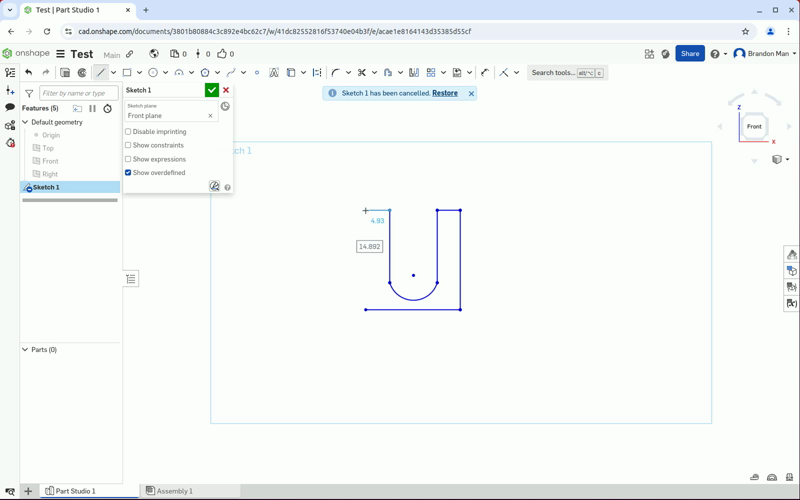
key_down(shift)
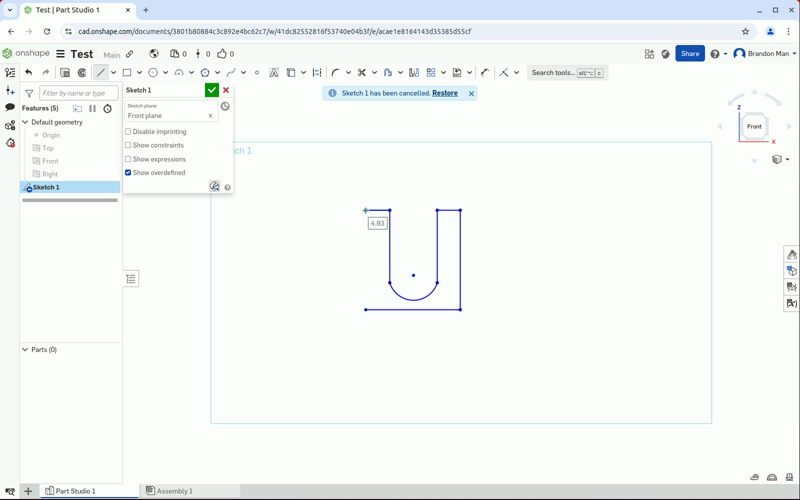
mouse_move(365, 309)
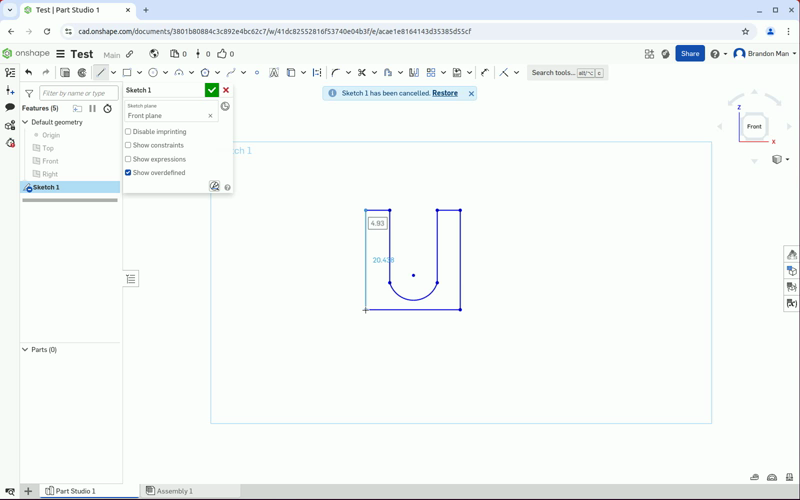
key_up(shift)
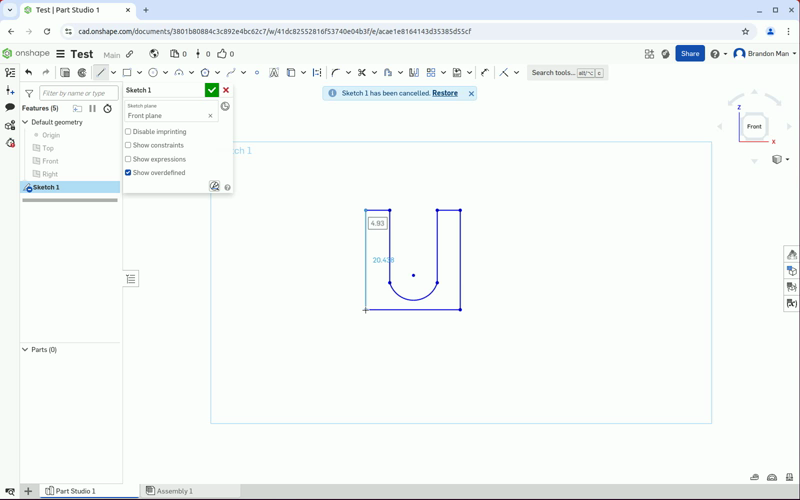
click(365, 309)
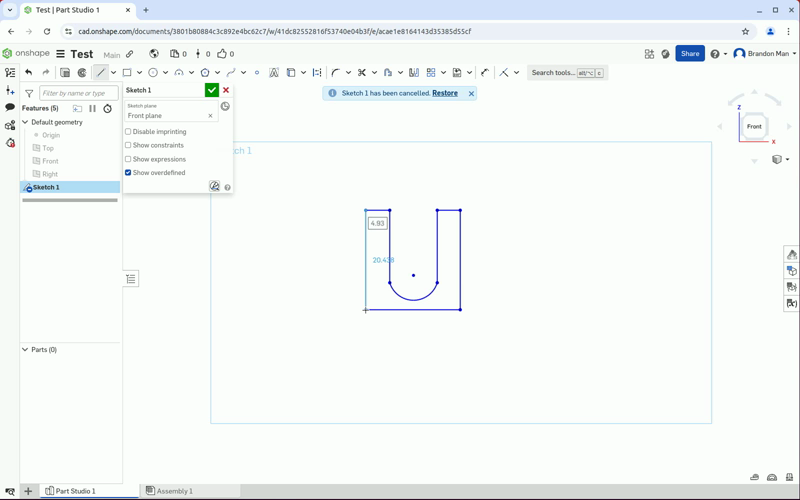
key(esc)
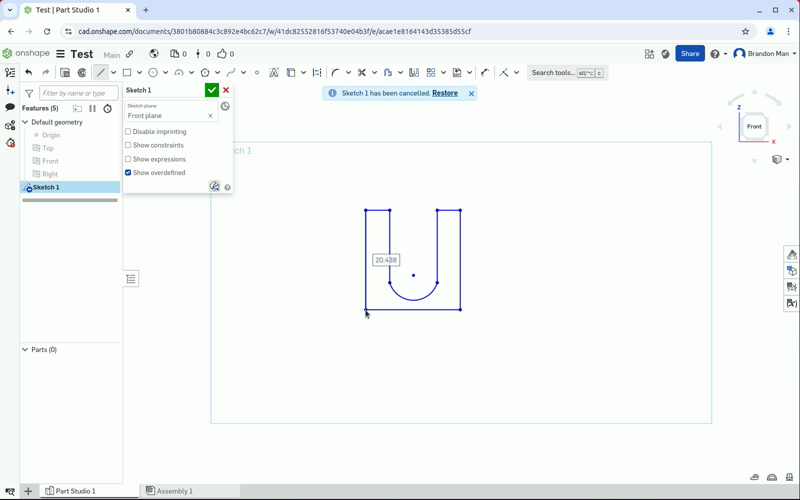
mouse_move(456, 281)
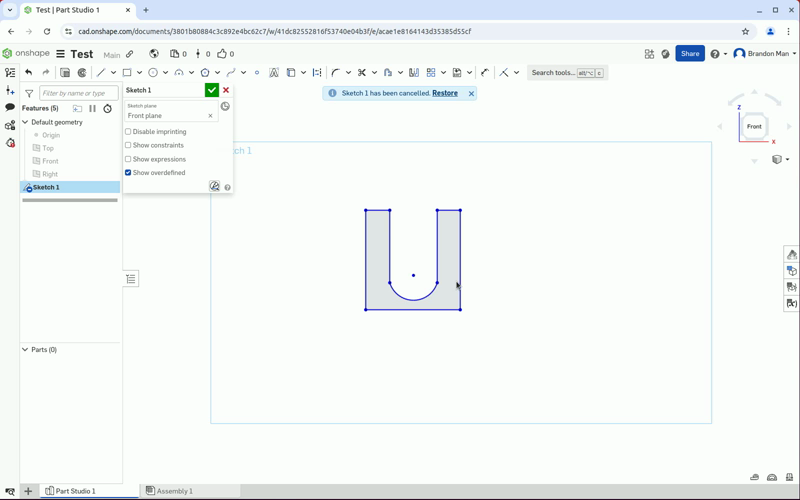
click(456, 281)
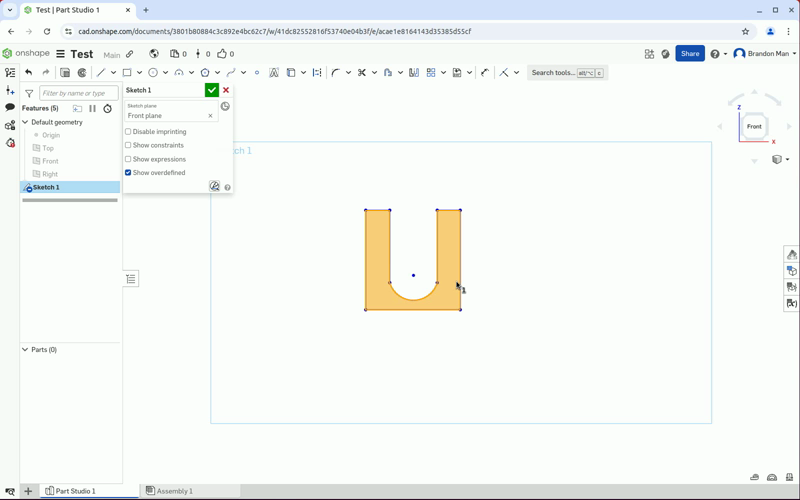
mouse_move(73, 352)
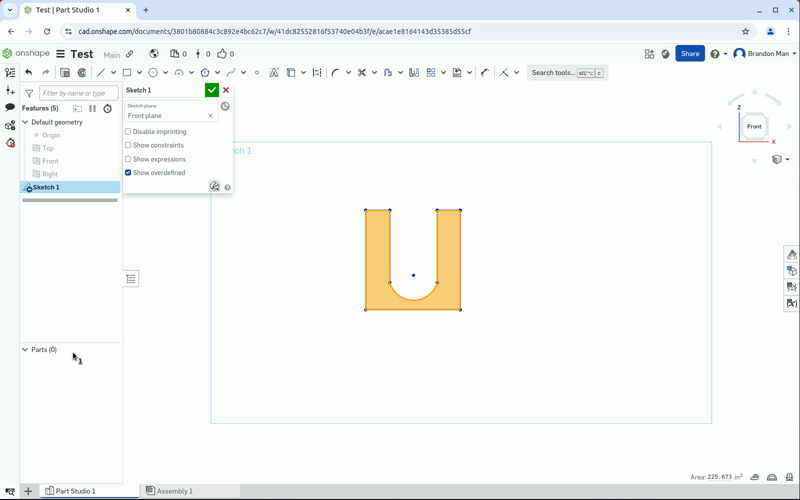
key(shift+y)
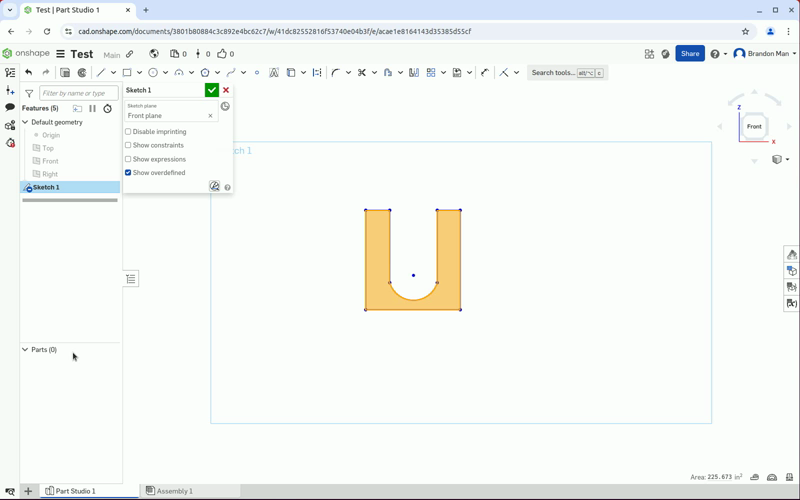
key(shift+e)
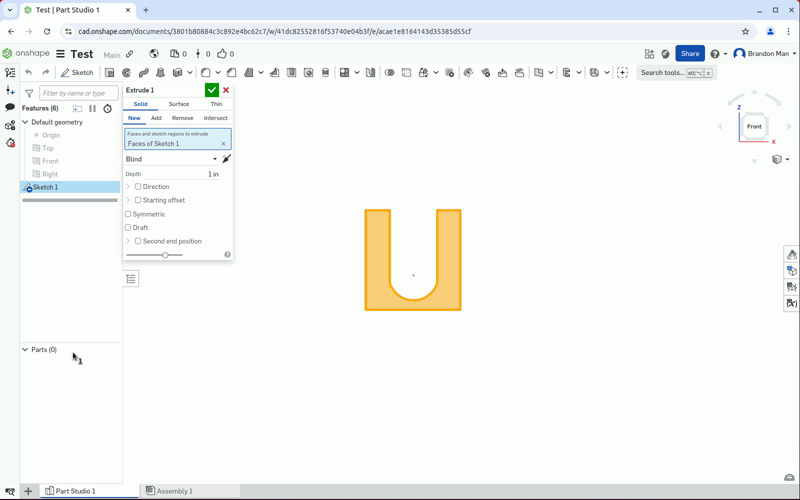
mouse_move(143, 106)
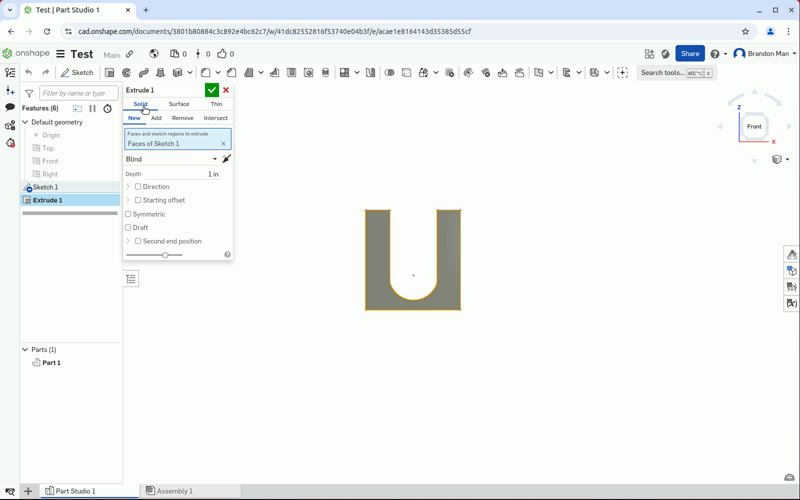
click(143, 106)
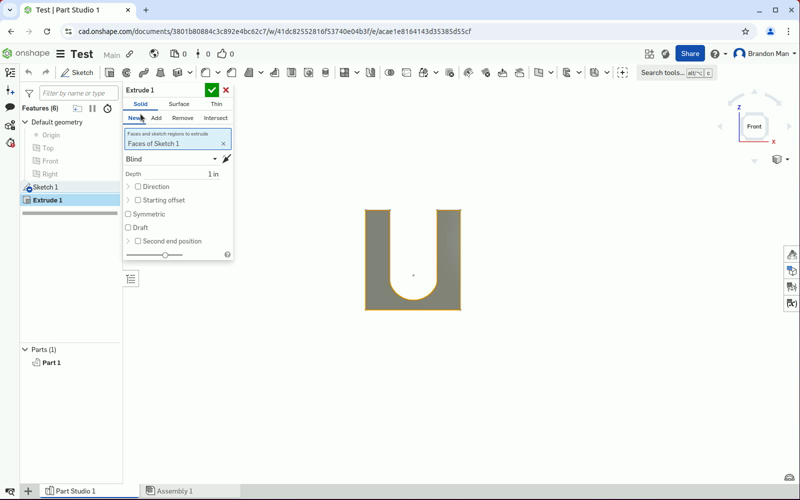
mouse_move(137, 120)
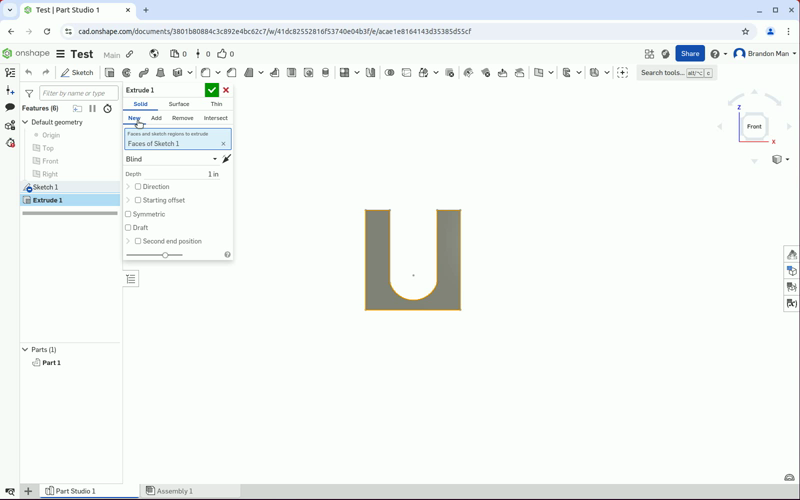
click(137, 120)
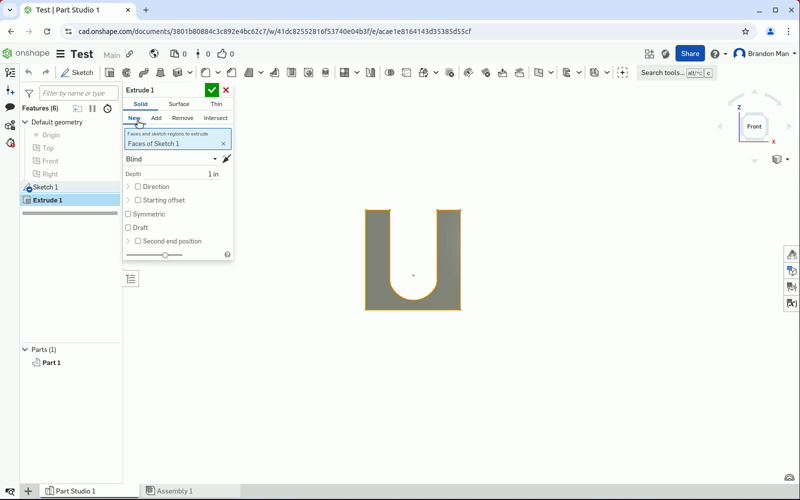
key(tab, 4)
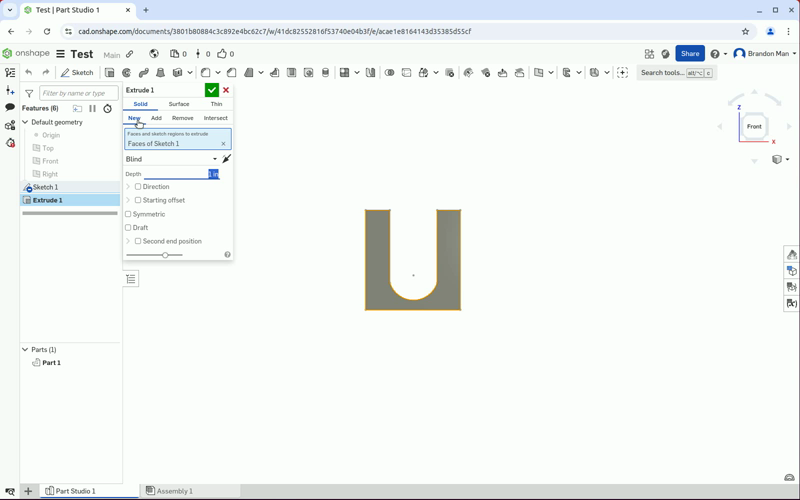
text(6.74)
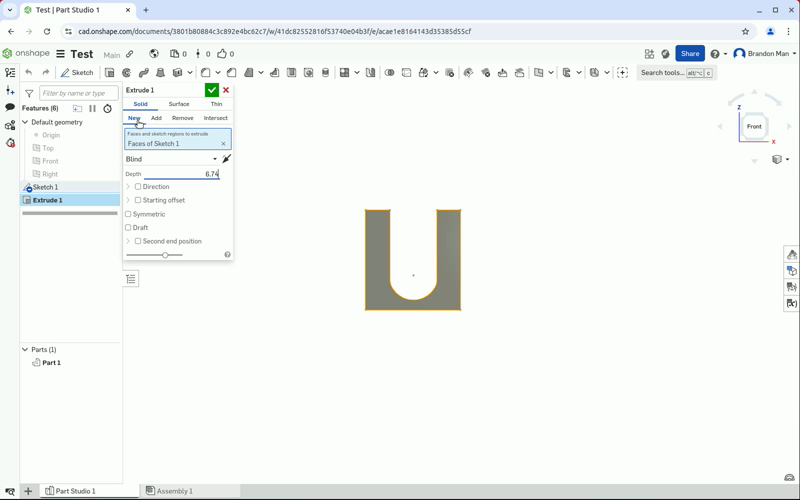
key(enter)
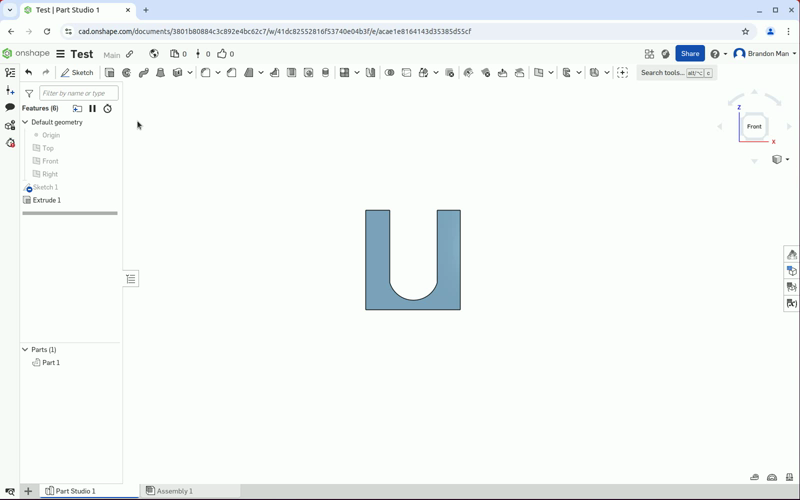
key(shift+h)
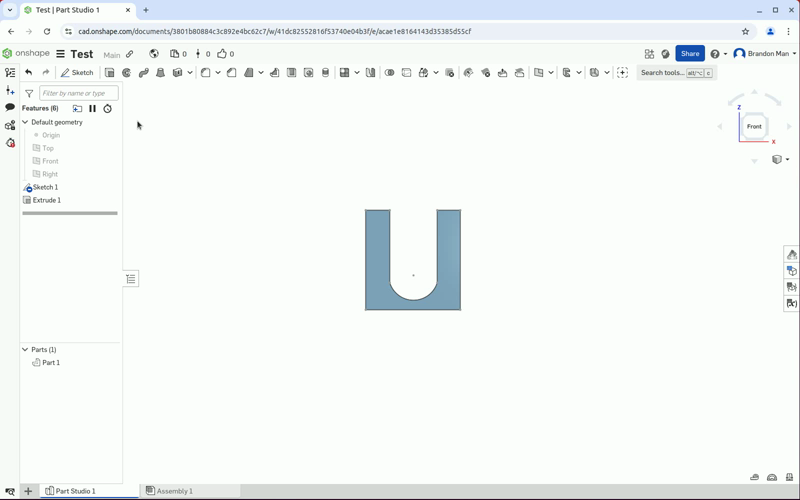
key(shift+h)
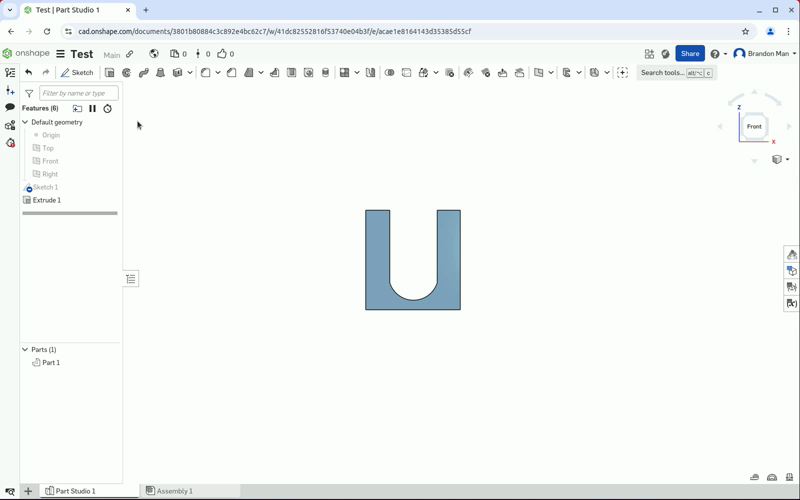
mouse_move(73, 189)
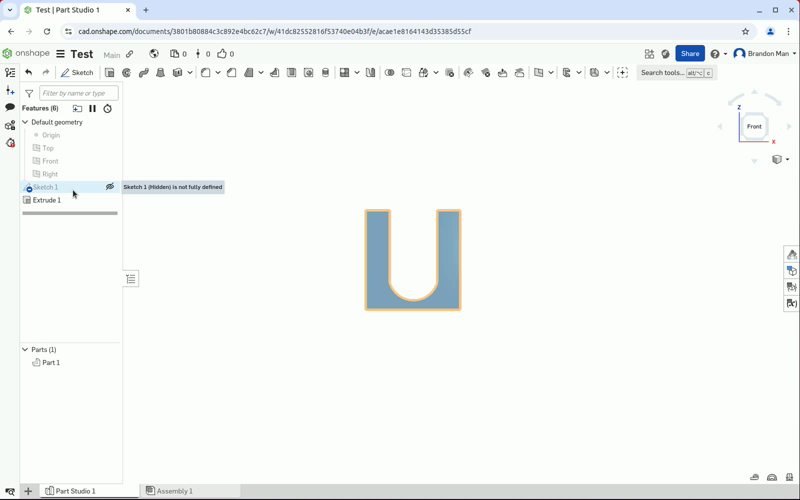
click(73, 189)
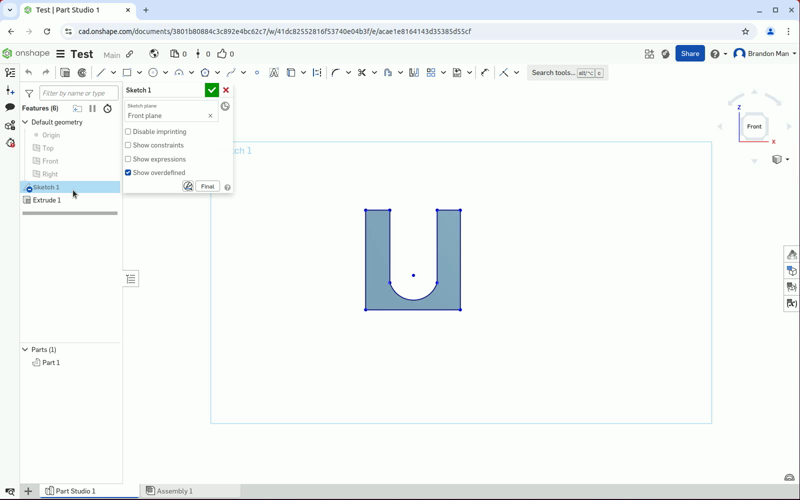
mouse_move(229, 92)
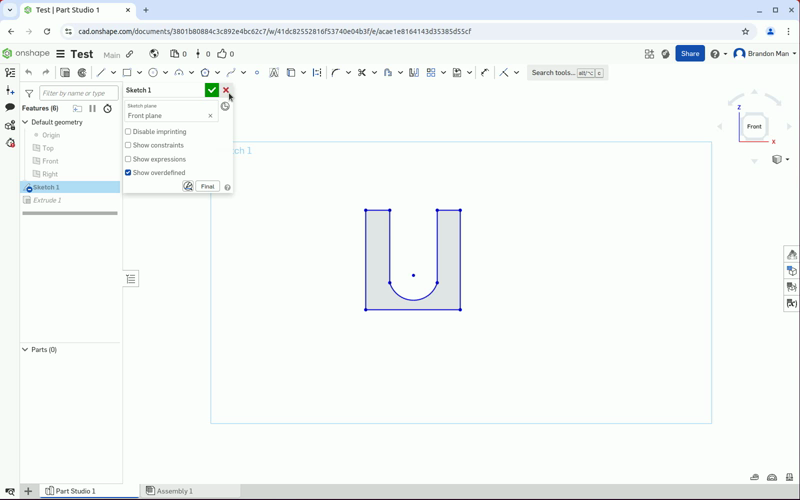
click(229, 92)
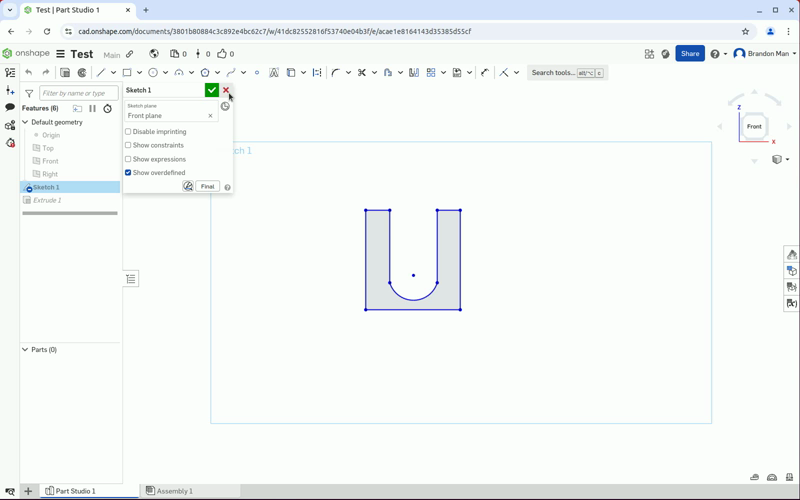
key(shift+s)
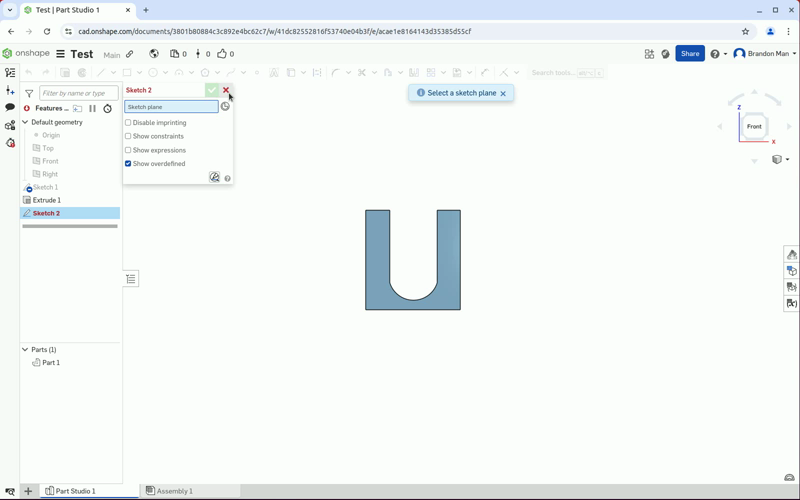
mouse_move(73, 163)
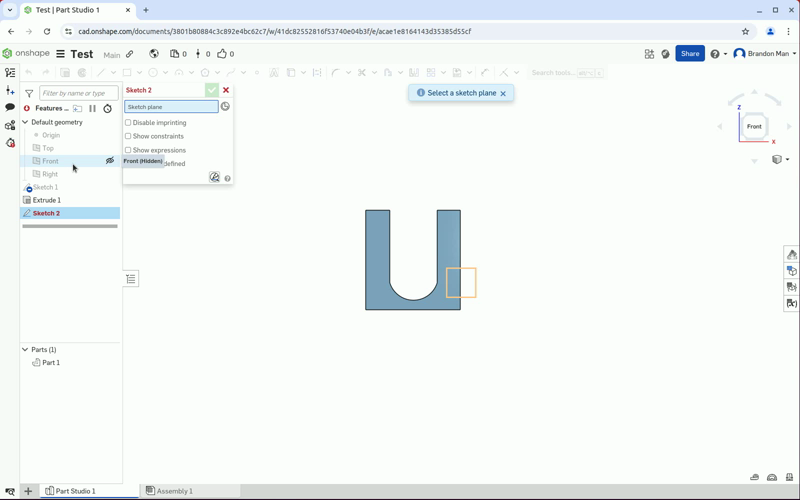
click(73, 163)
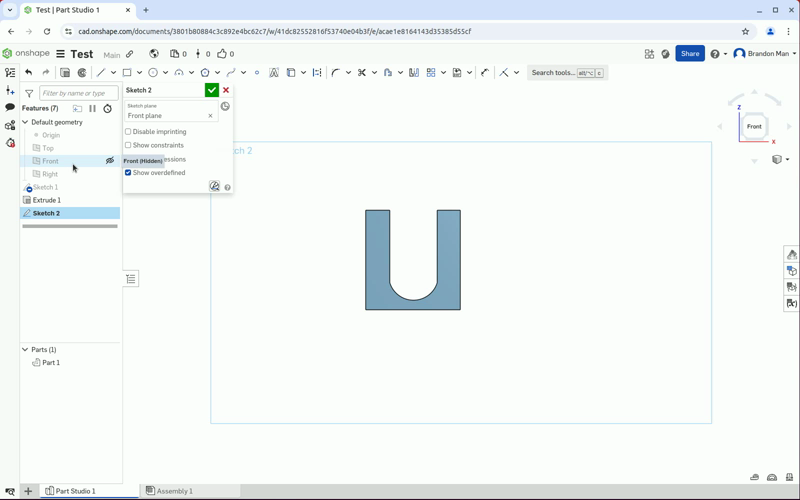
mouse_move(73, 352)
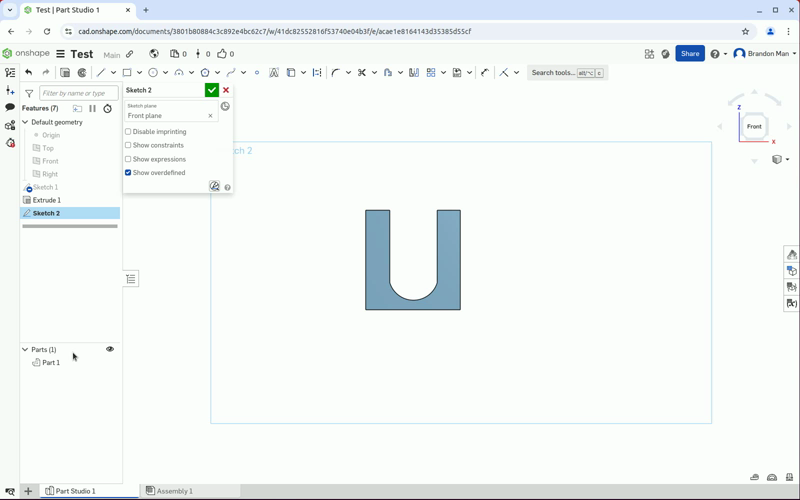
key(y)
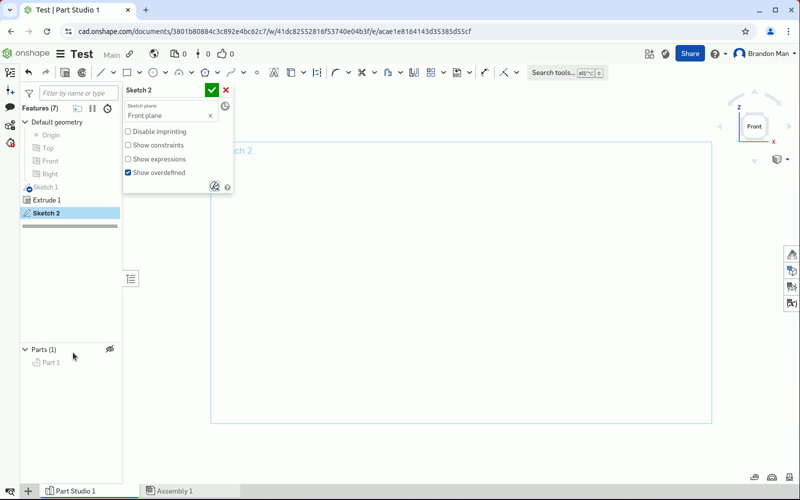
key(l)
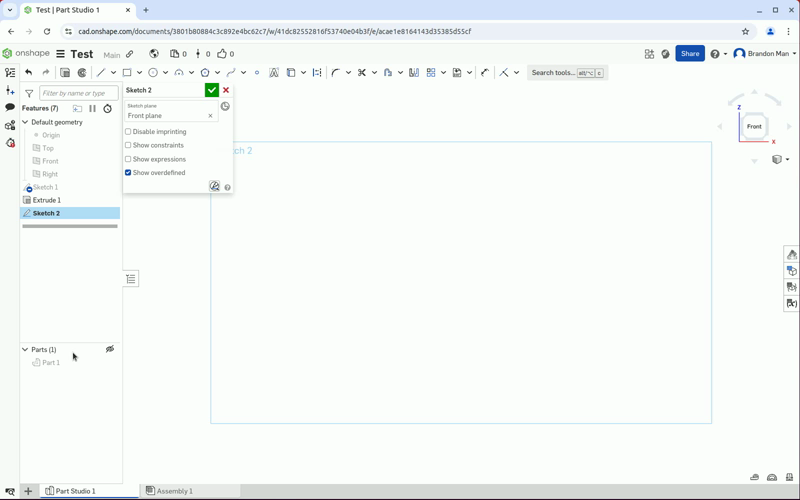
key_down(shift)
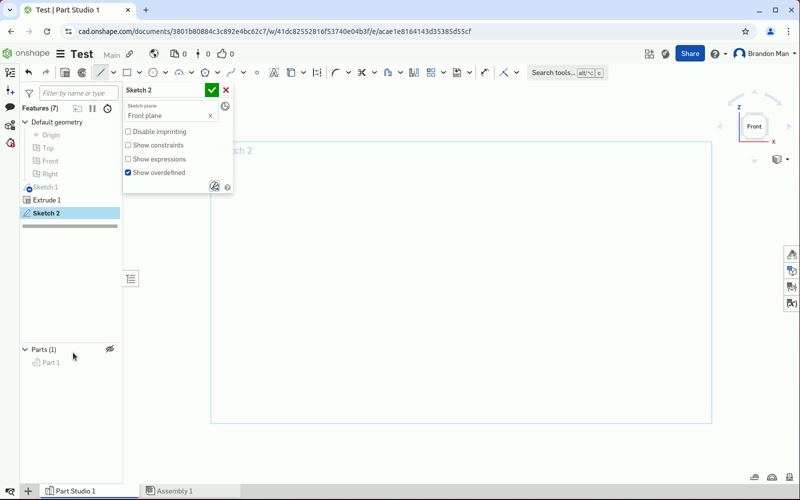
mouse_move(365, 346)
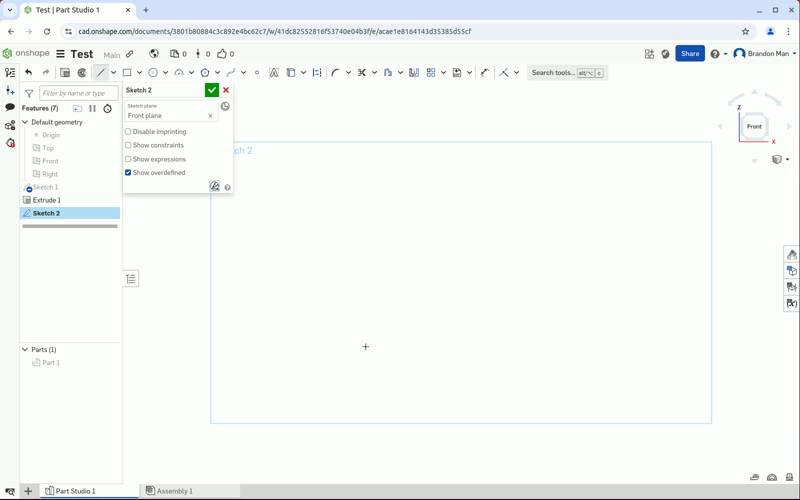
click(365, 346)
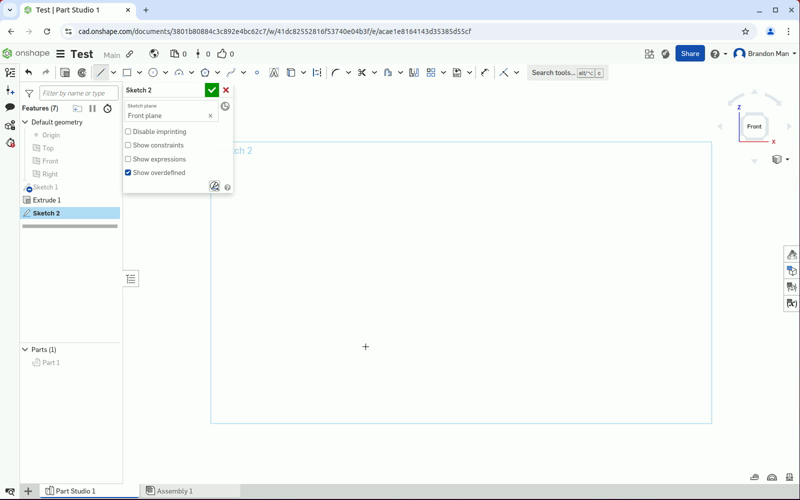
key_up(shift)
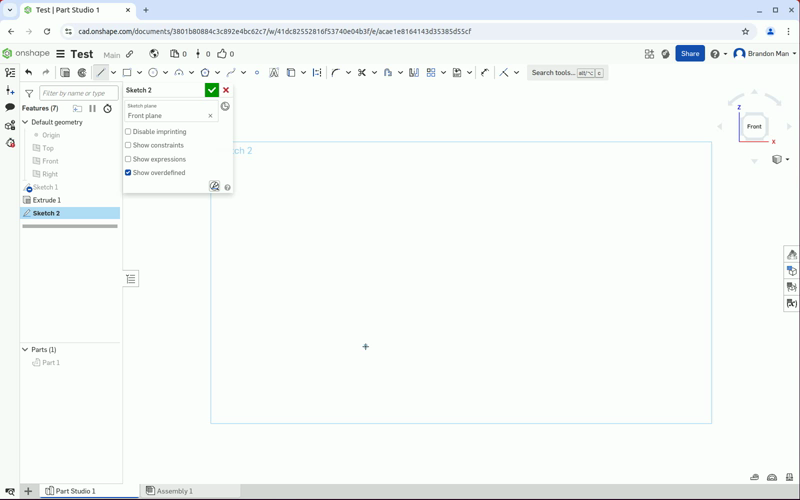
key_down(shift)
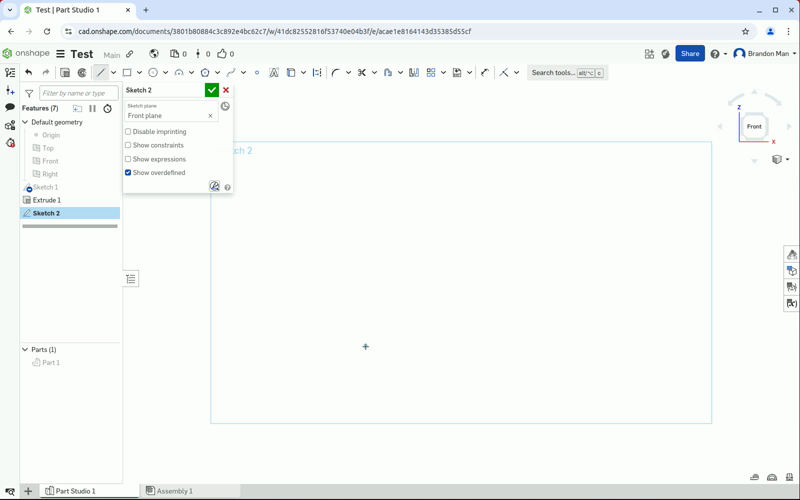
mouse_move(460, 346)
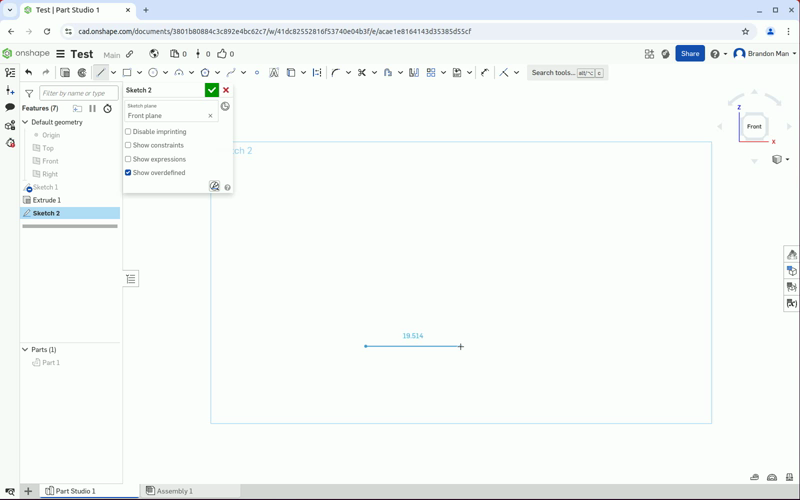
click(460, 346)
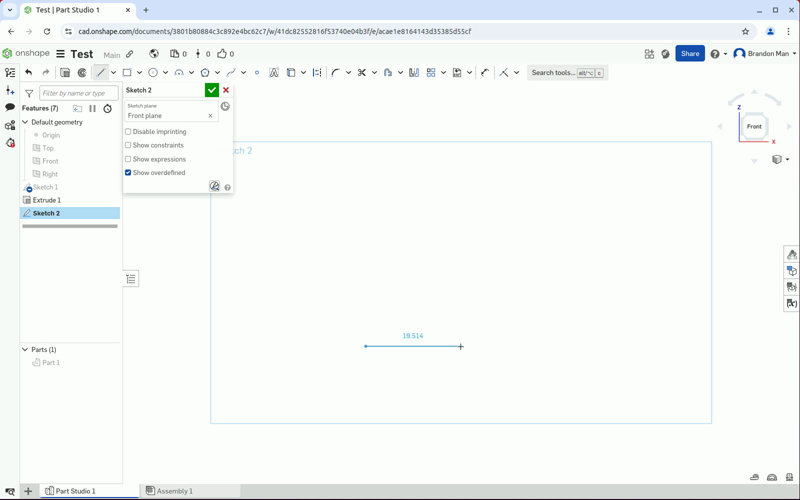
key_up(shift)
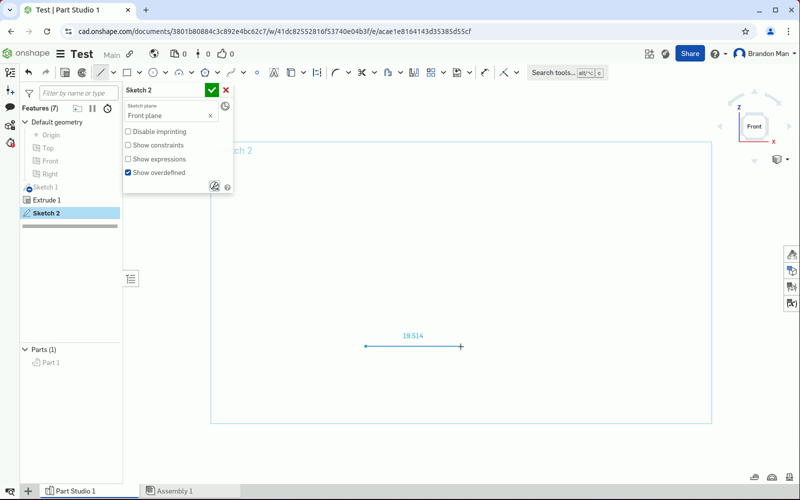
key_down(shift)
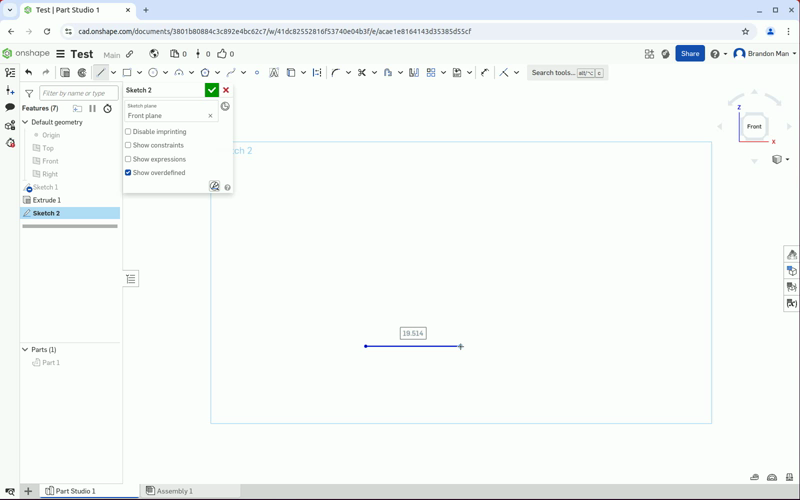
mouse_move(490, 346)
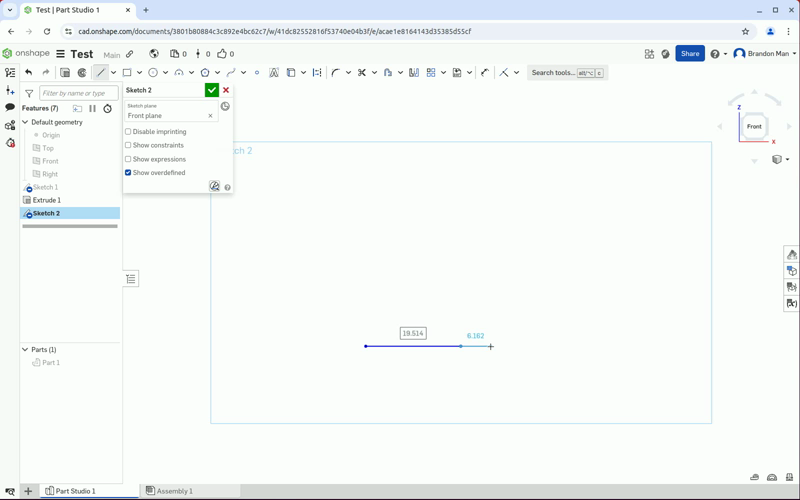
mouse_move(460, 310)
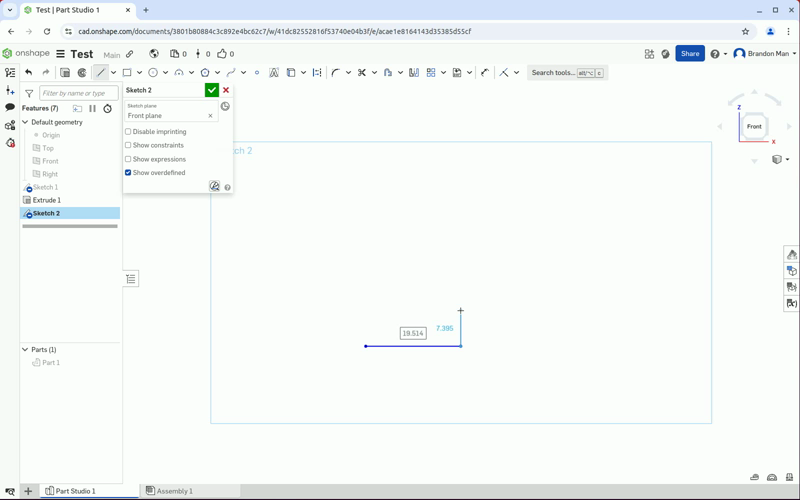
click(460, 310)
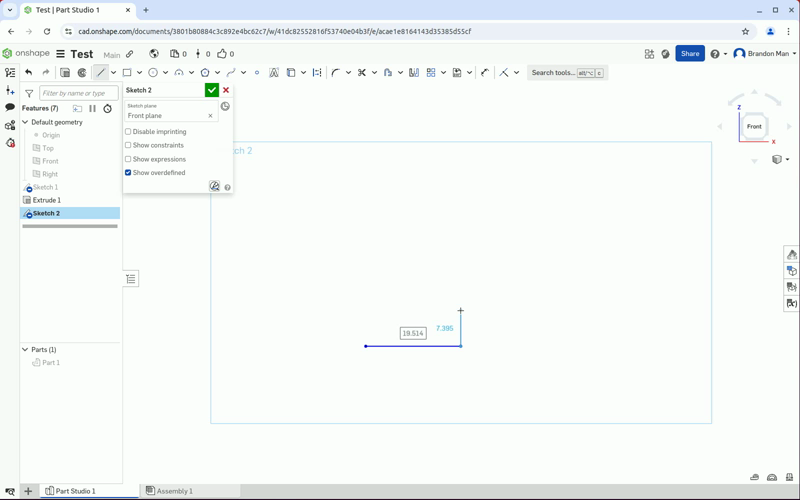
key_up(shift)
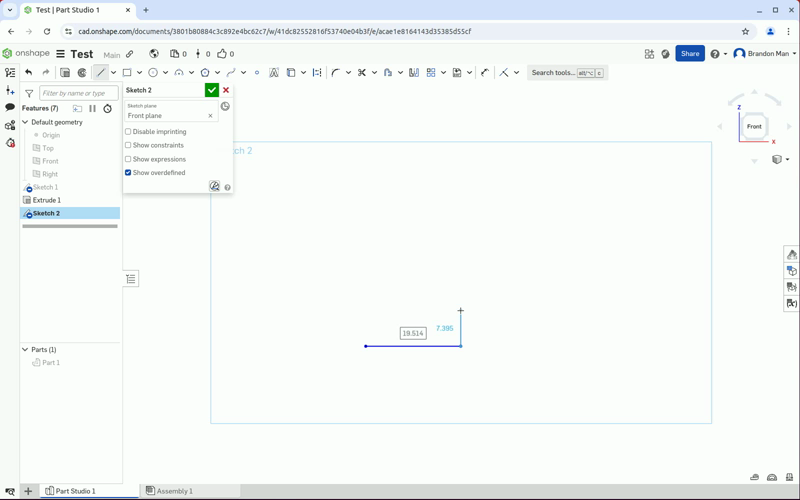
key_down(shift)
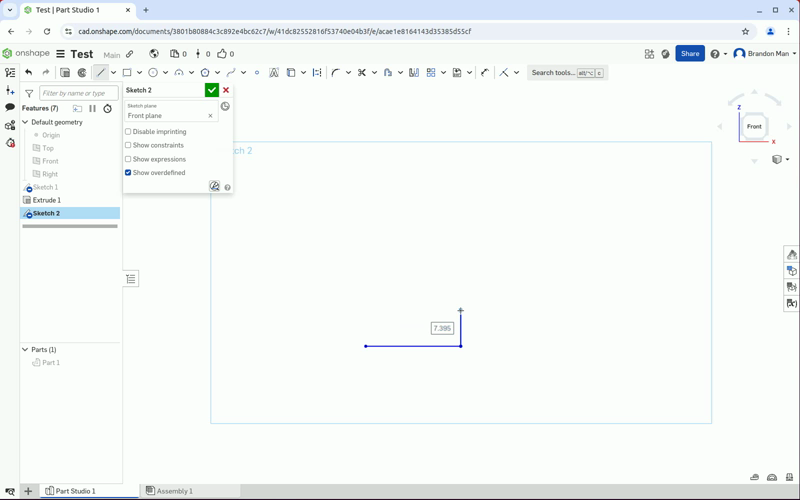
mouse_move(365, 310)
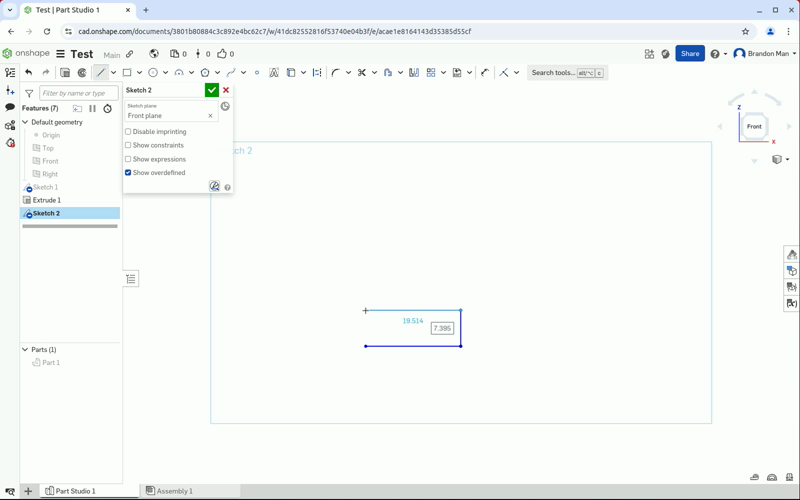
click(365, 310)
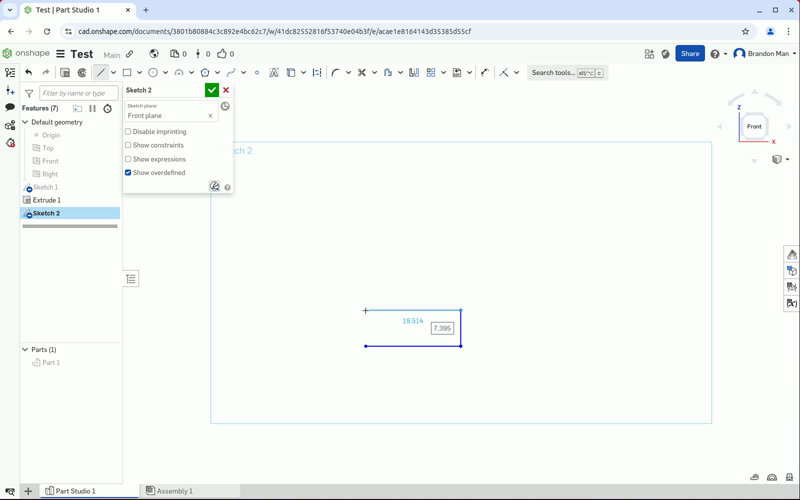
key_up(shift)
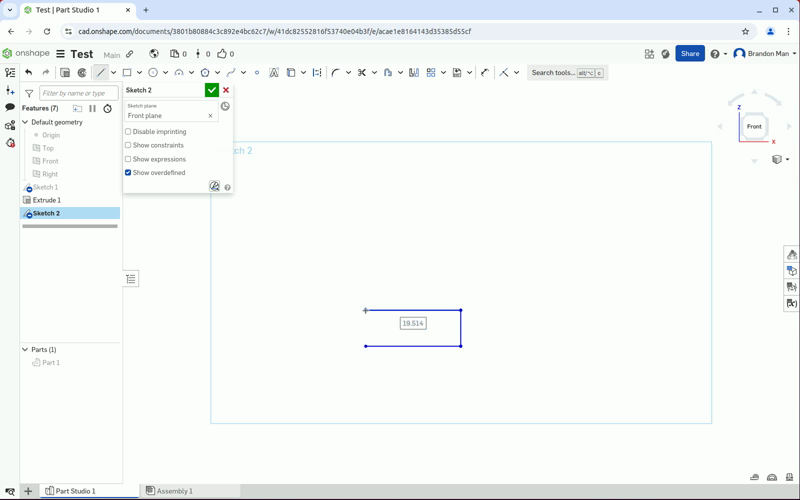
mouse_move(395, 310)
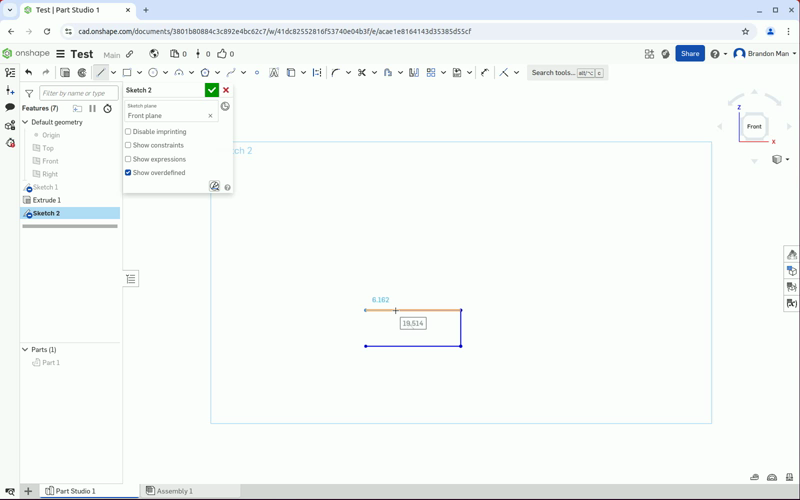
key_down(shift)
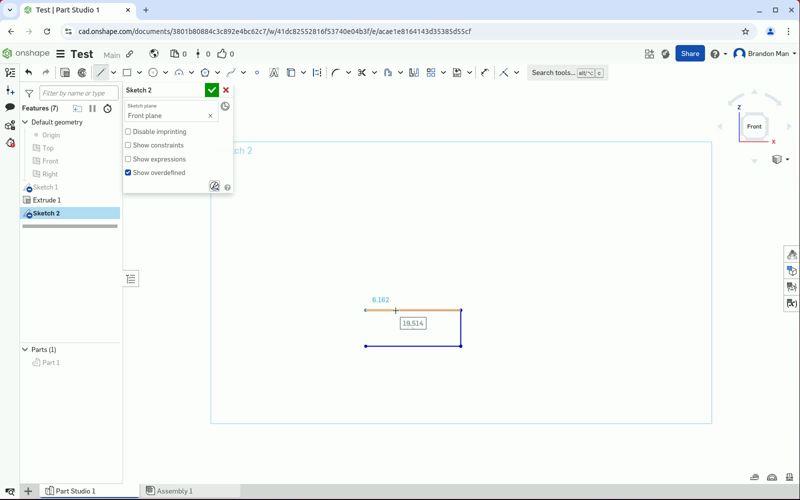
mouse_move(365, 346)
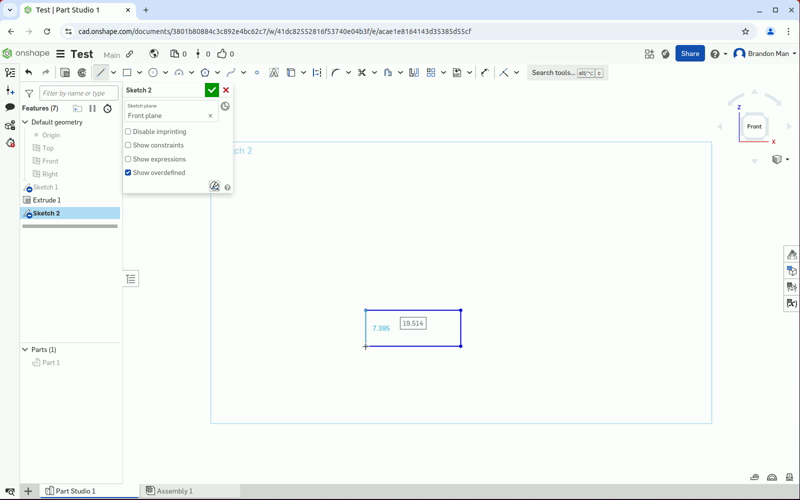
key_up(shift)
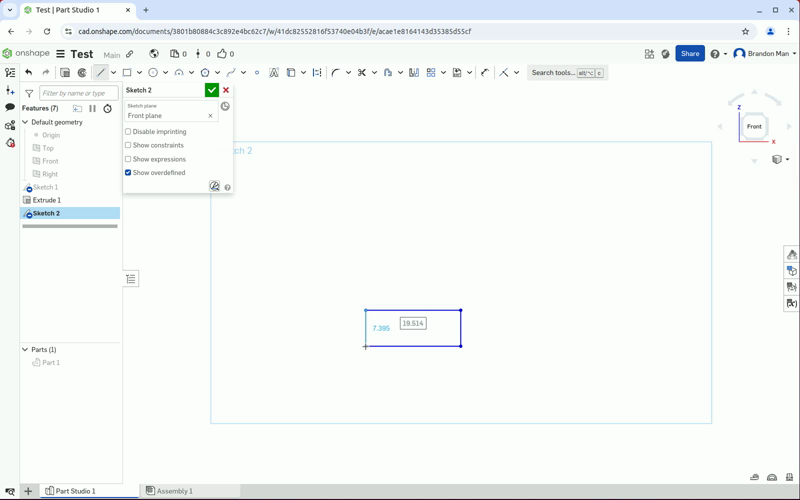
click(365, 346)
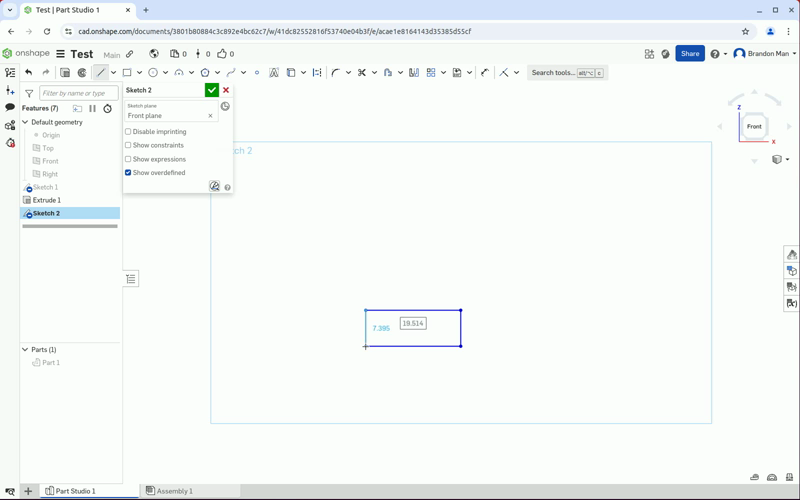
key(esc)
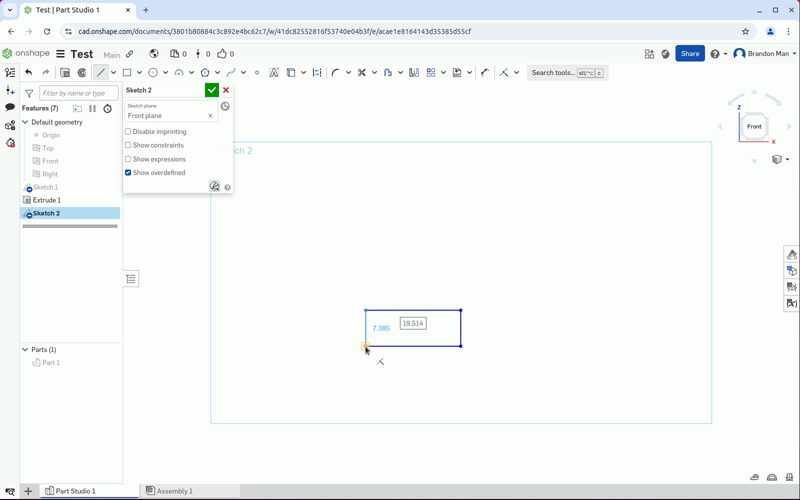
mouse_move(449, 316)
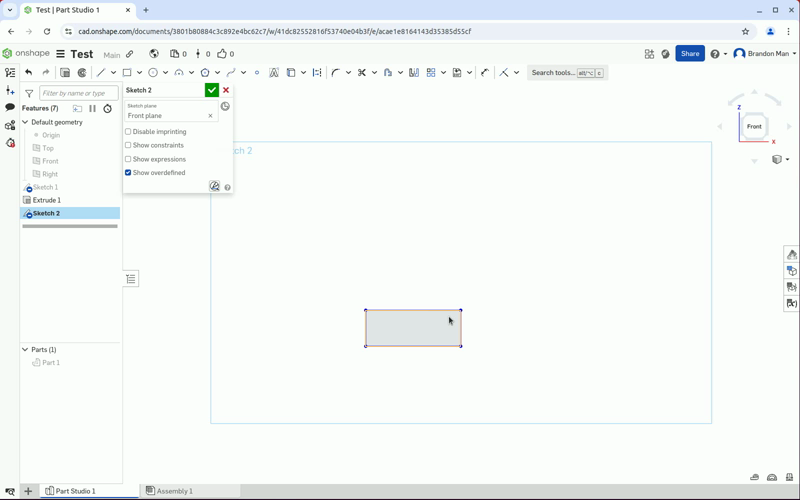
click(449, 316)
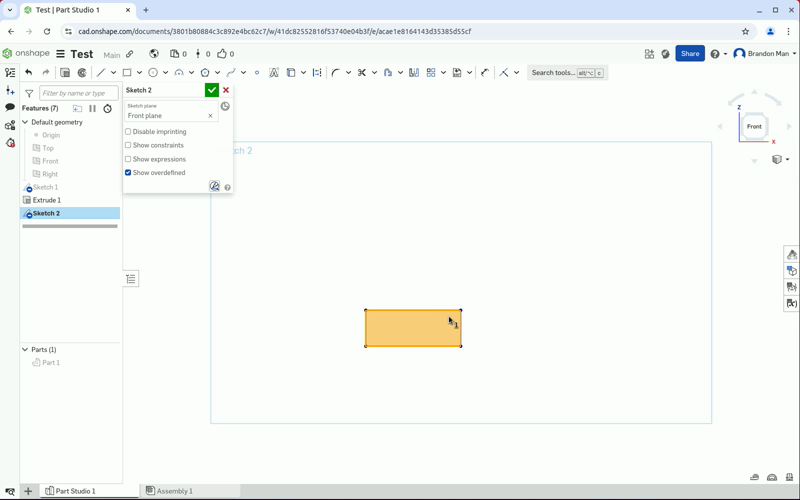
mouse_move(73, 352)
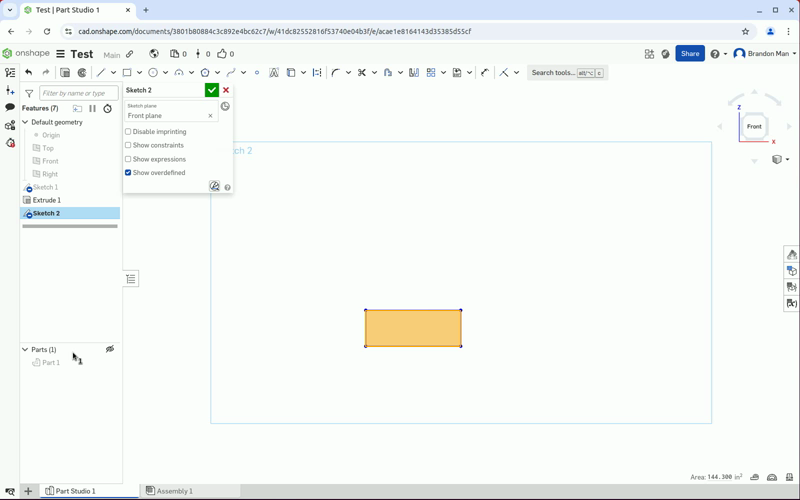
key(shift+y)
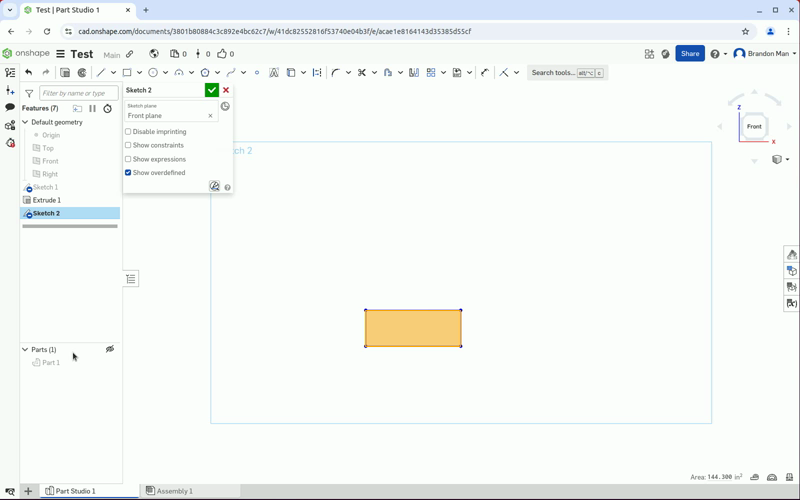
key(shift+e)
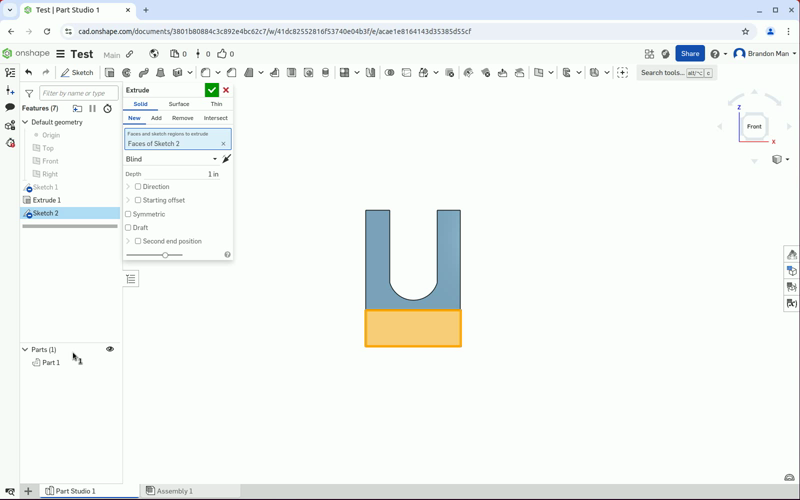
mouse_move(143, 106)
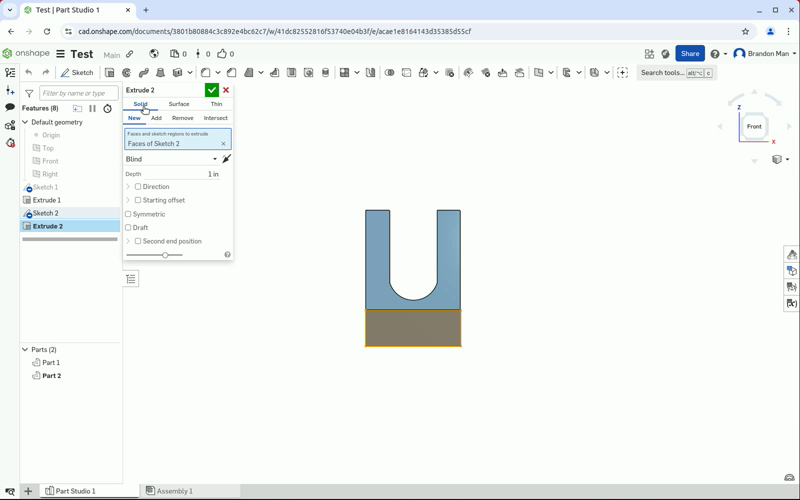
click(143, 106)
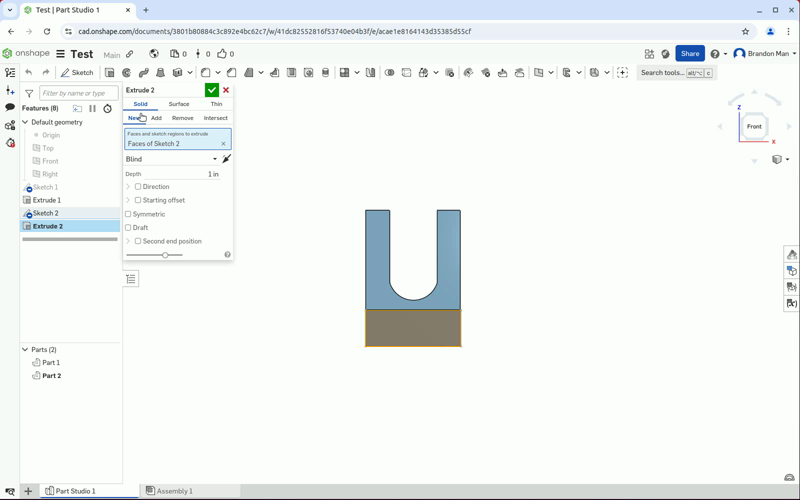
mouse_move(137, 120)
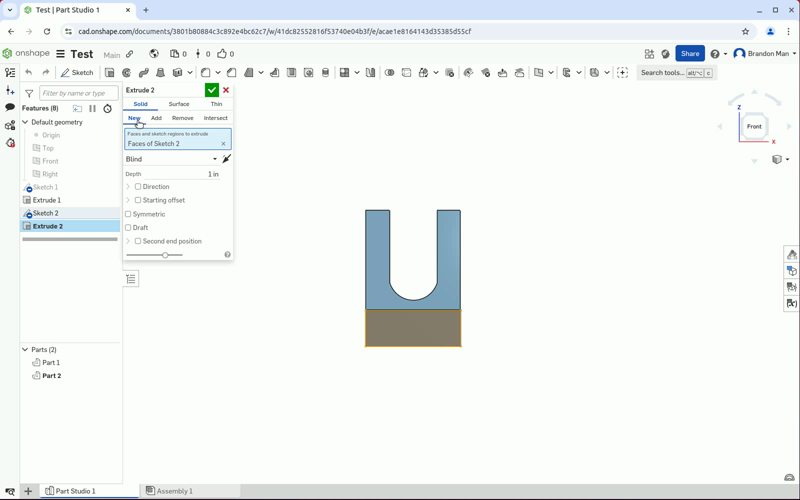
click(137, 120)
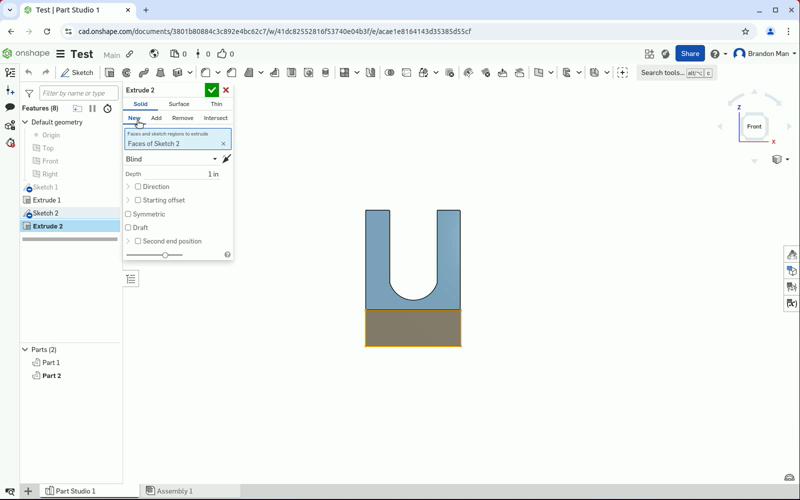
key(tab, 4)
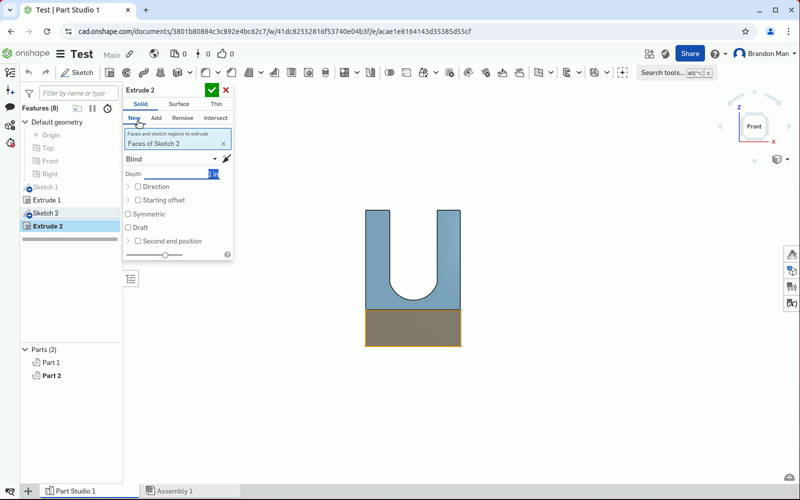
text(13.48)
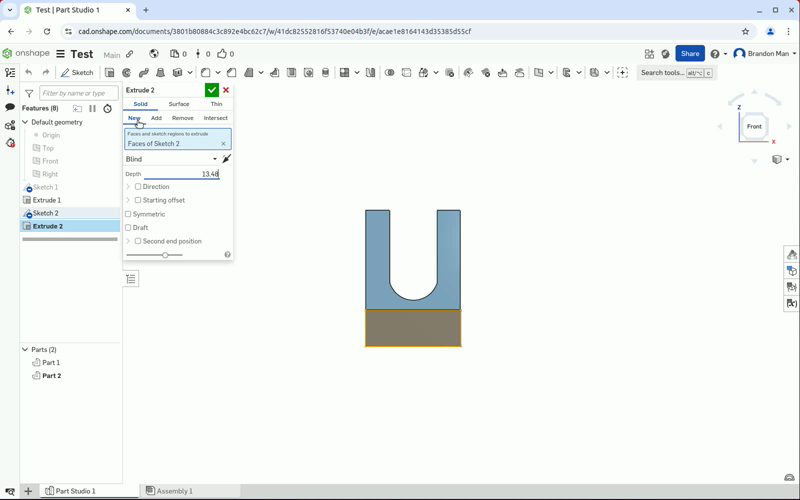
key(enter)
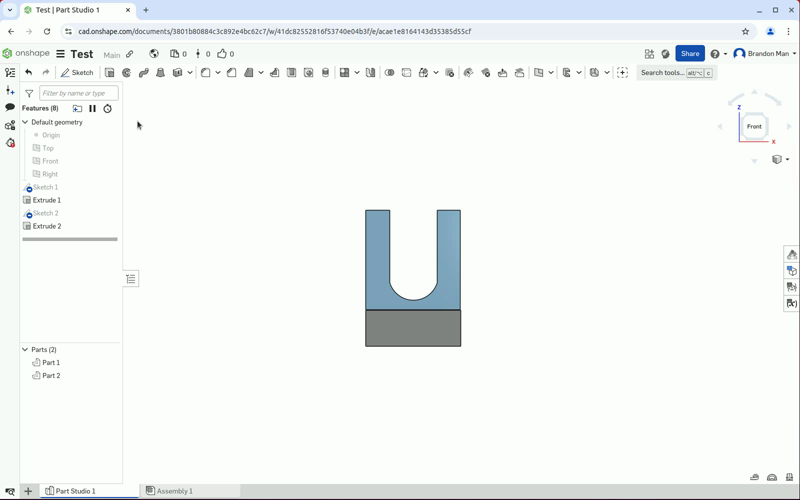
key(shift+h)
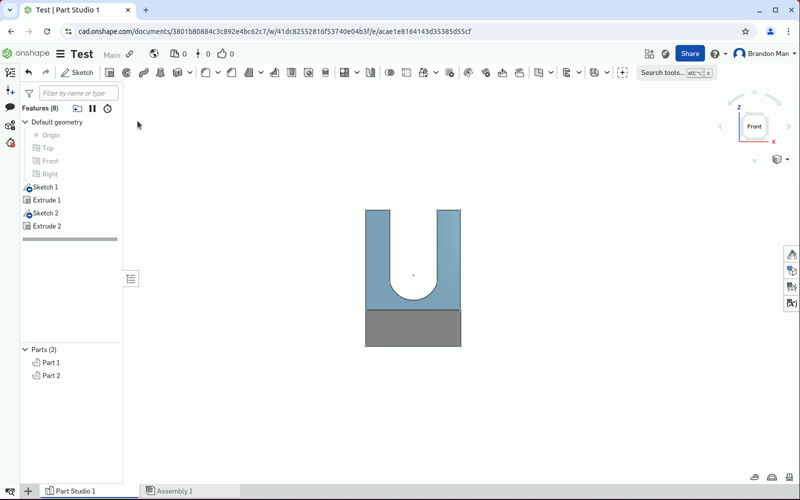
key(shift+h)
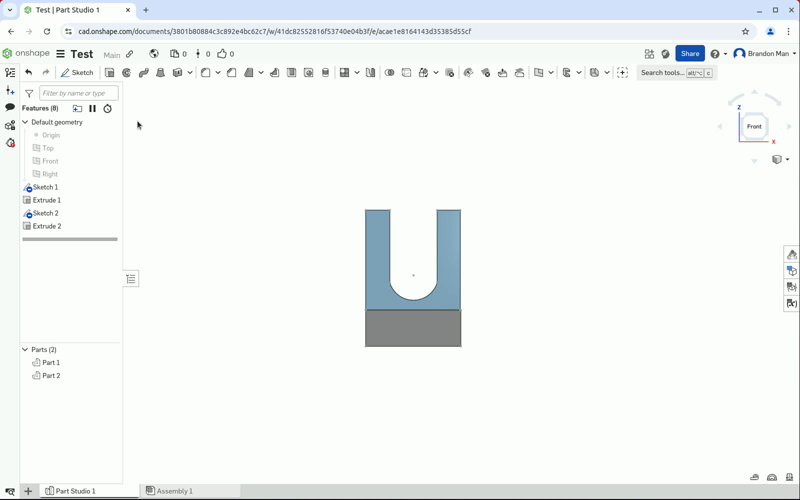
key(shift+7)
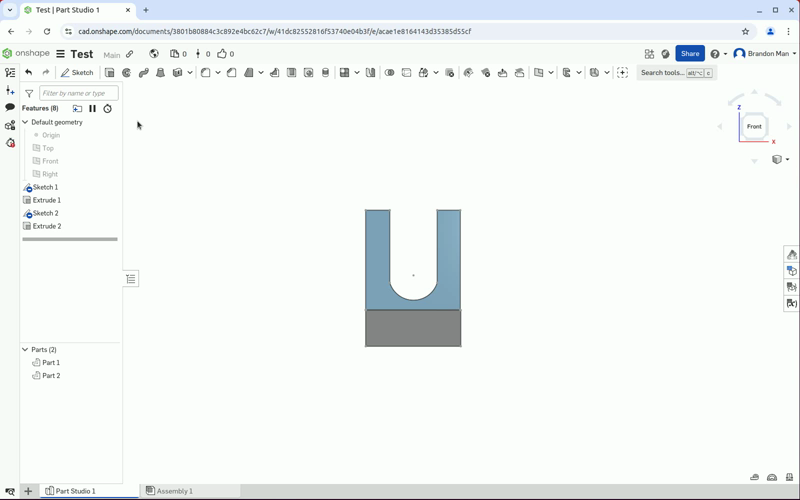
key(left, 2)
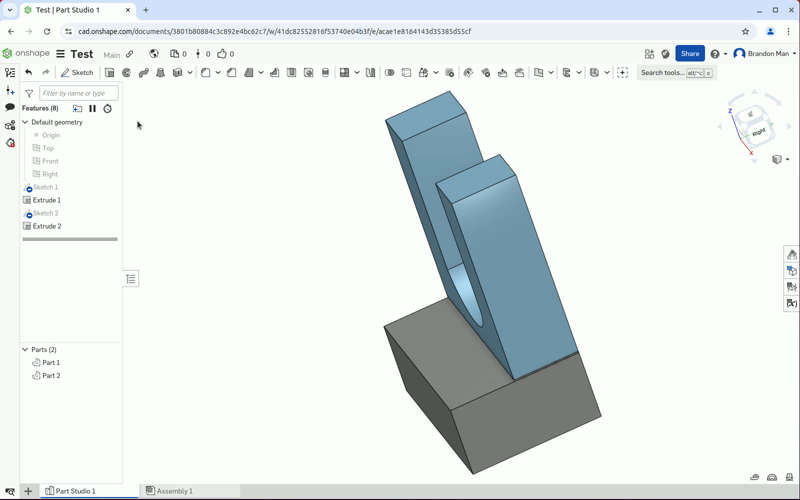
key(down, 2)
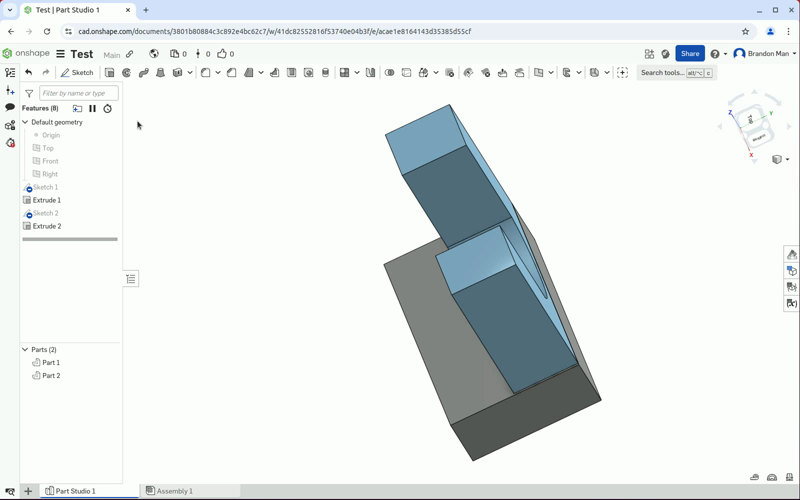
key(up, 2)
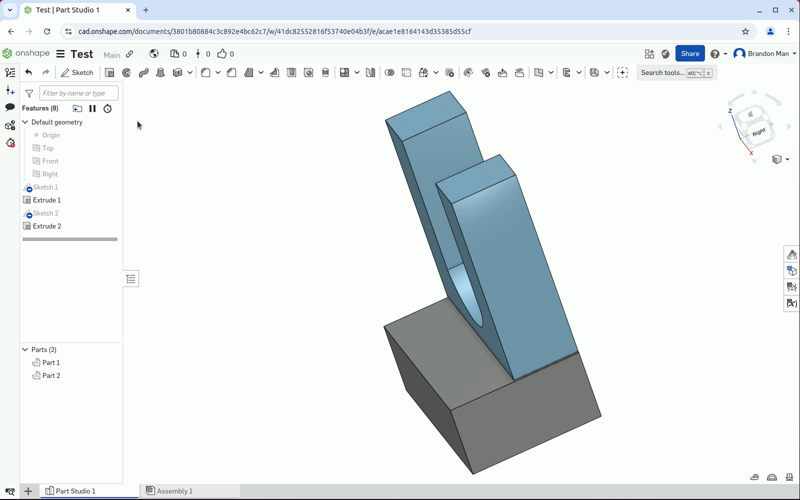
key(right, 2)
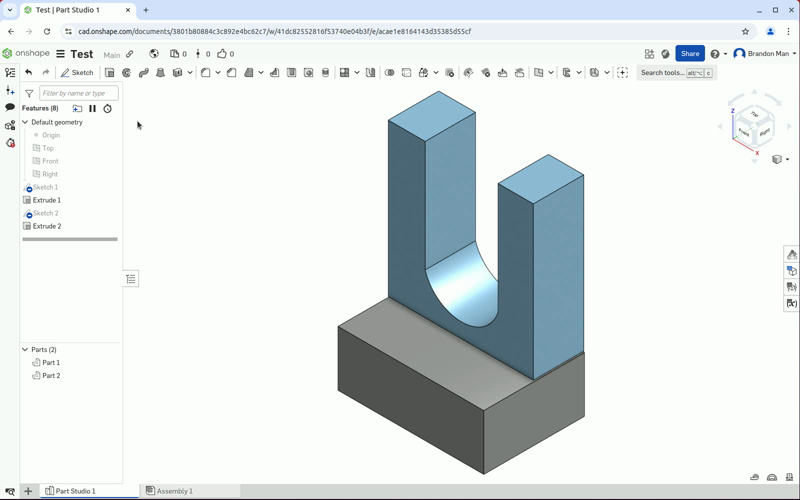
mouse_move(73, 189)
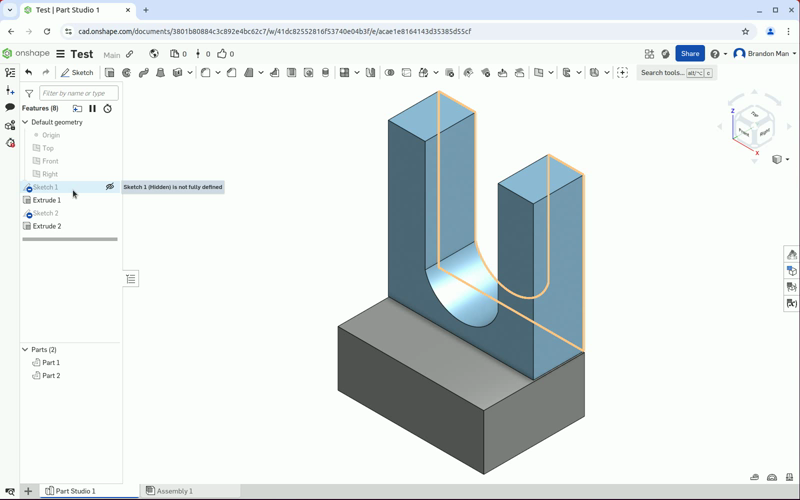
click(73, 189)